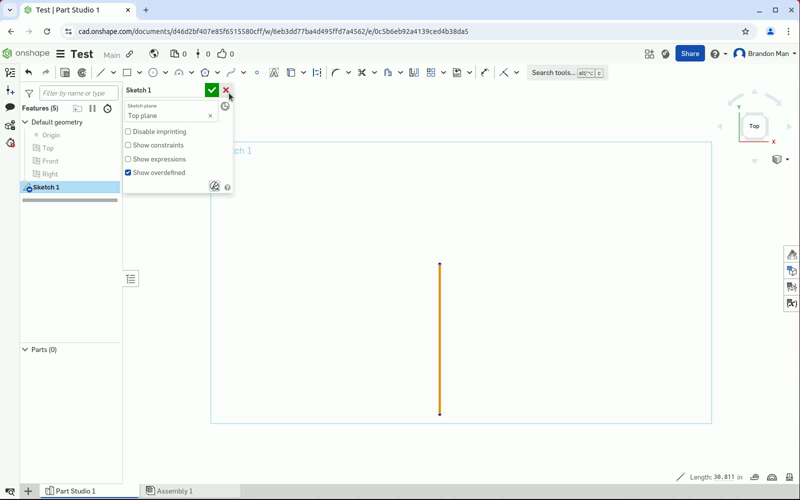
key(shift+h)
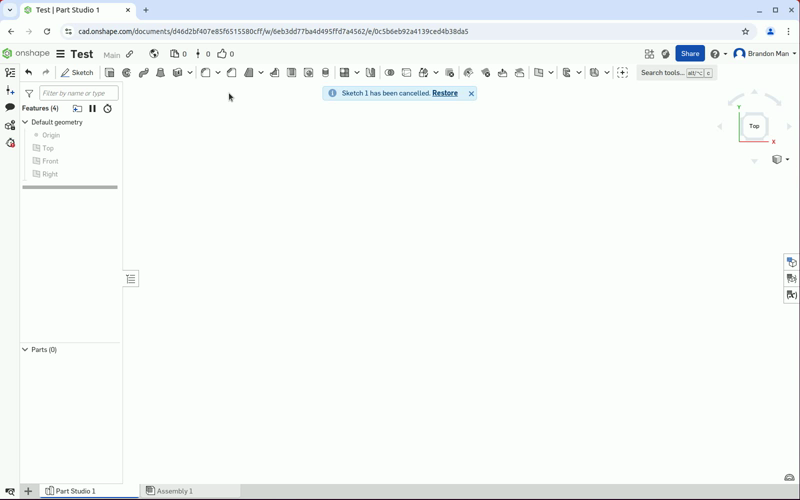
mouse_move(73, 352)
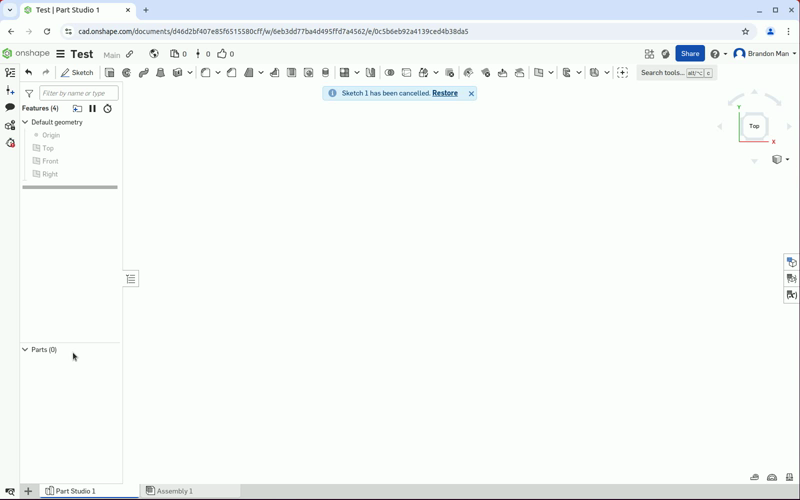
key(y)
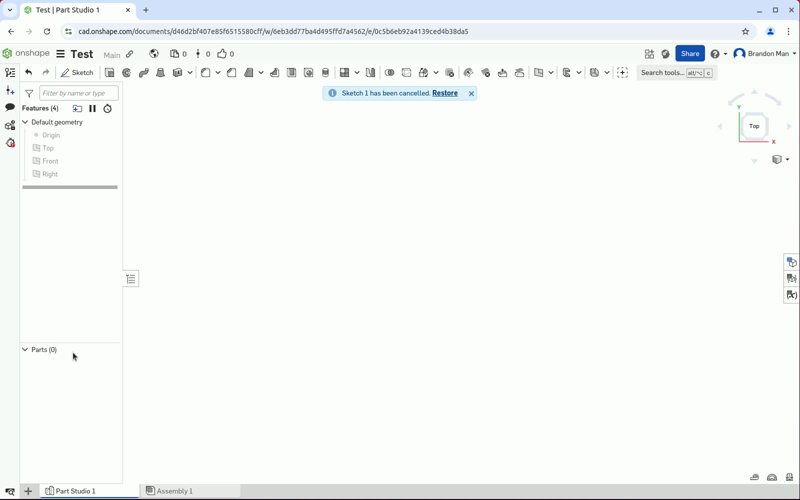
key(shift+p)
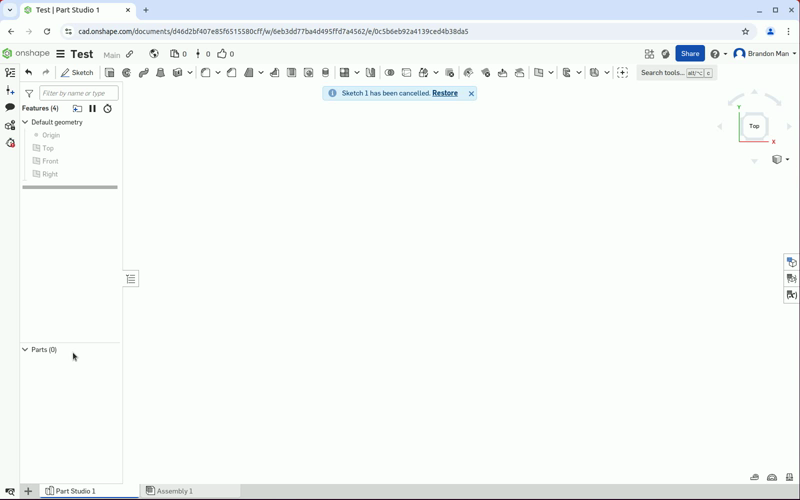
key(space)
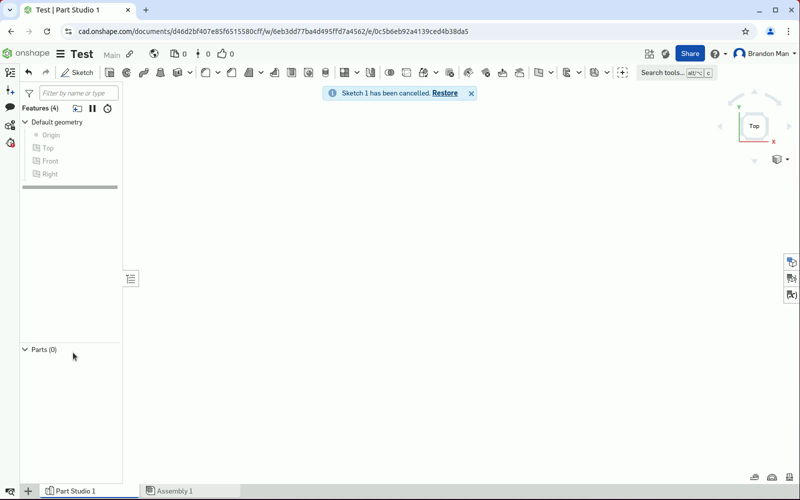
key_down(shift)
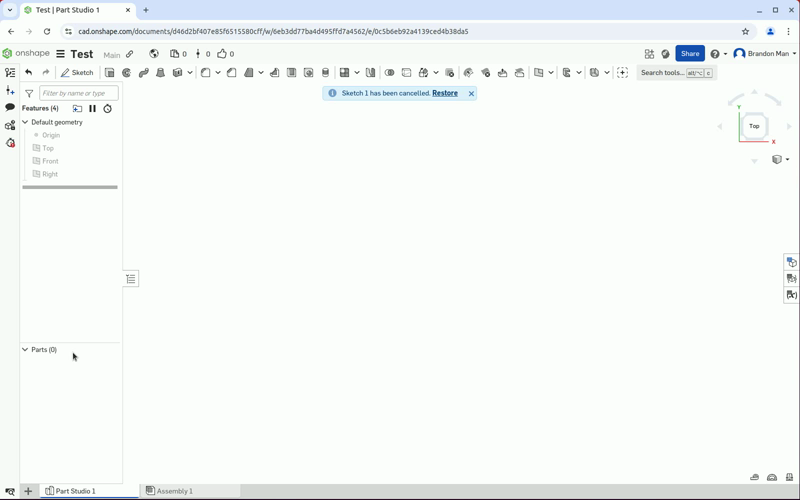
key(up)
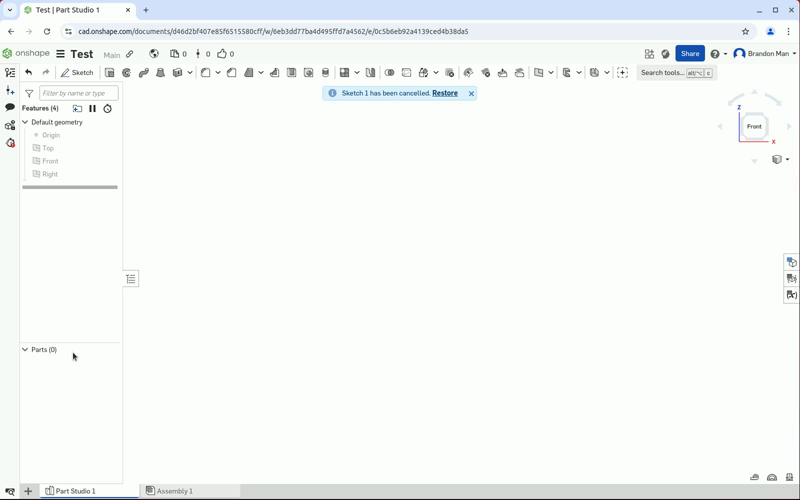
key_up(shift)
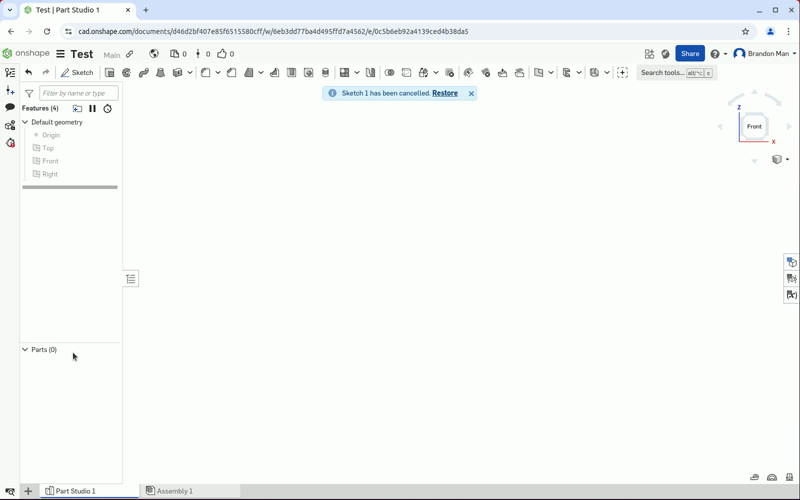
mouse_move(73, 352)
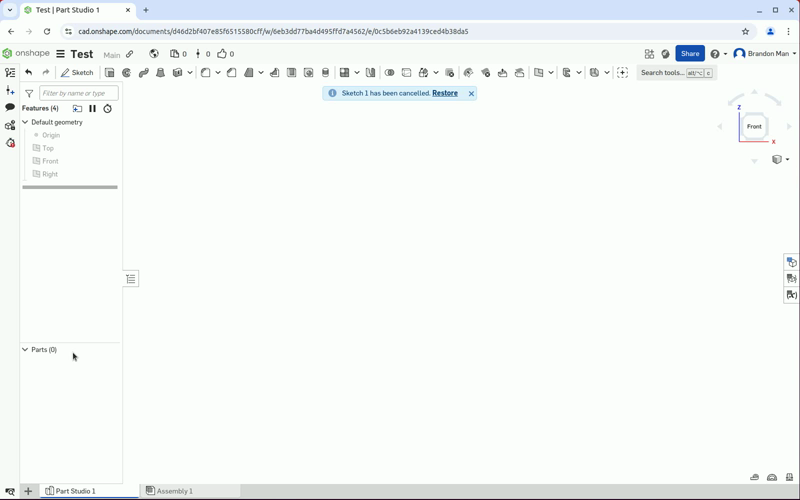
key(shift+y)
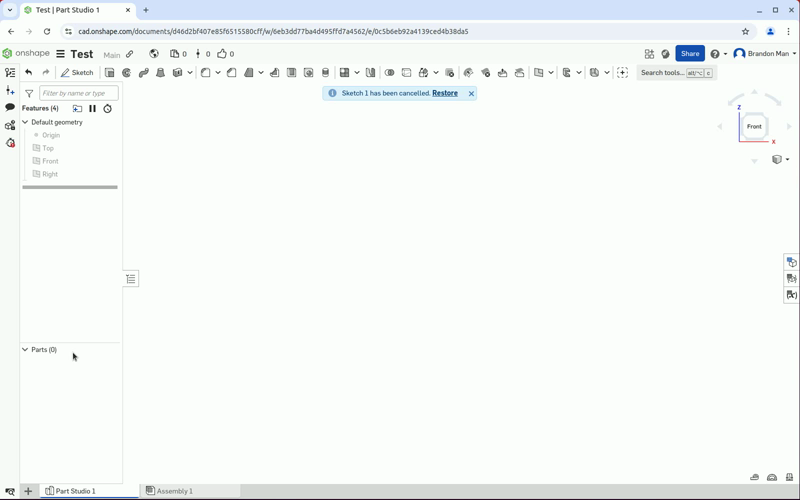
key(shift+s)
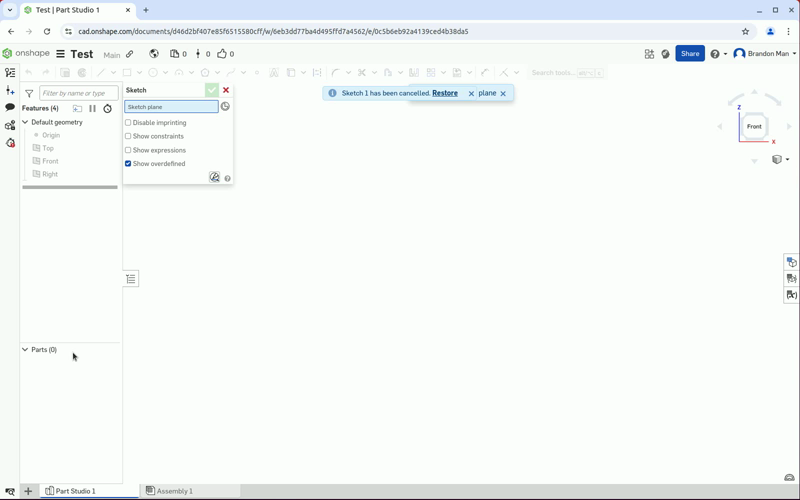
mouse_move(73, 163)
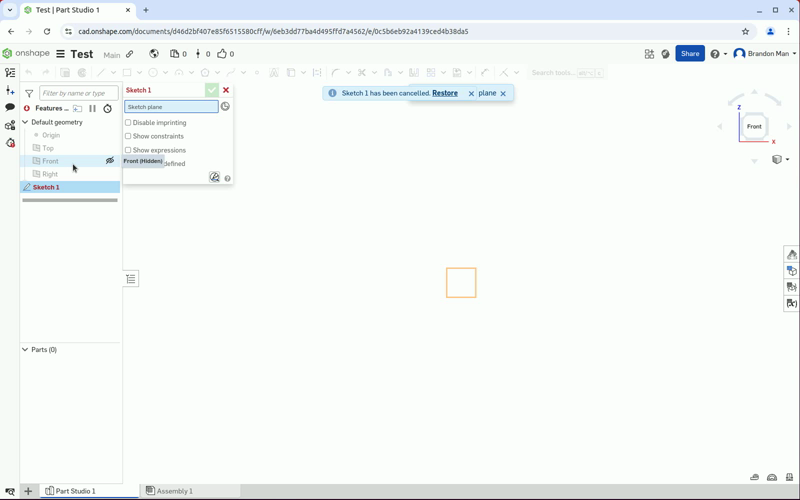
click(73, 163)
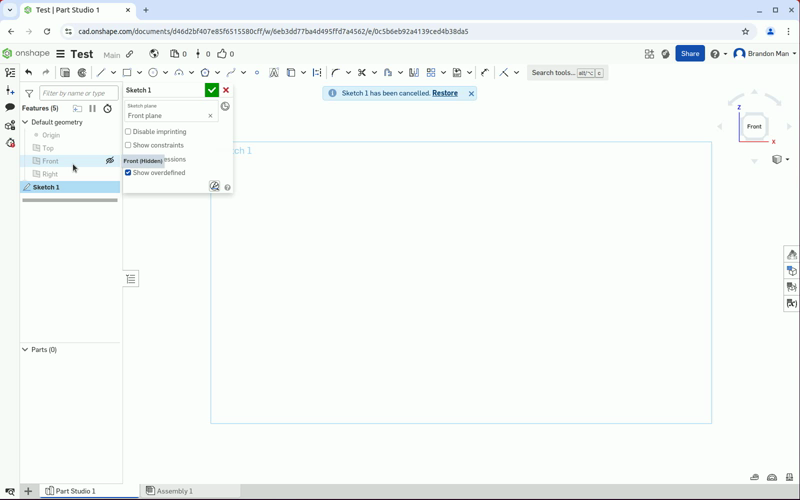
mouse_move(73, 352)
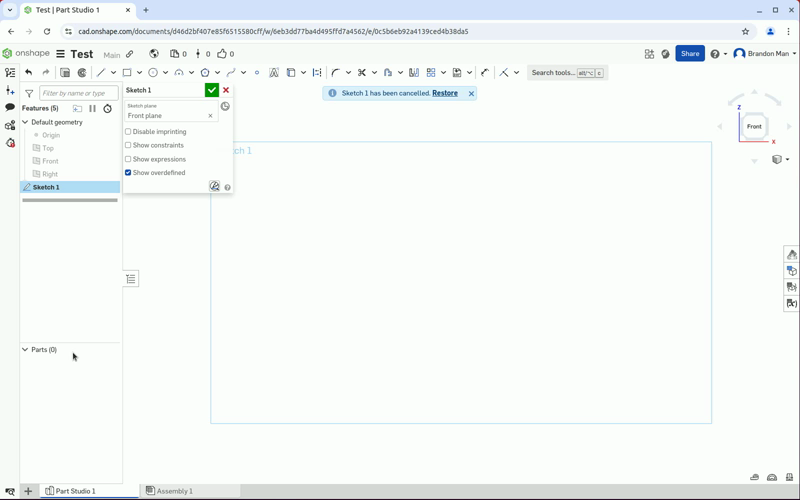
key(y)
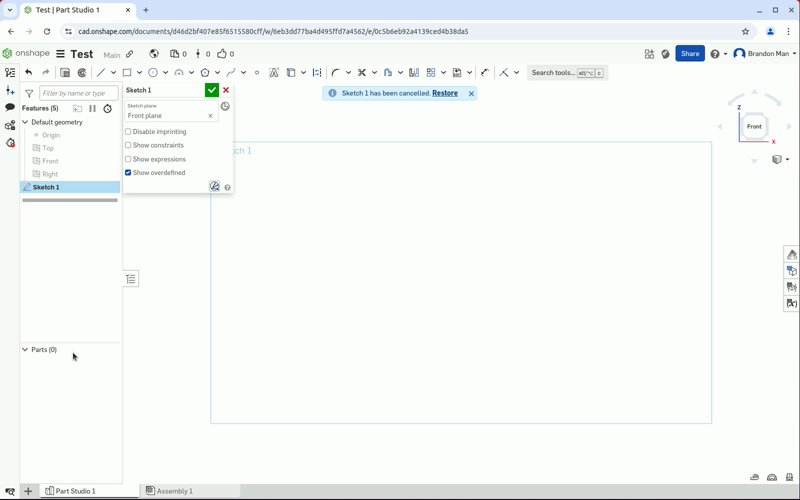
key(c)
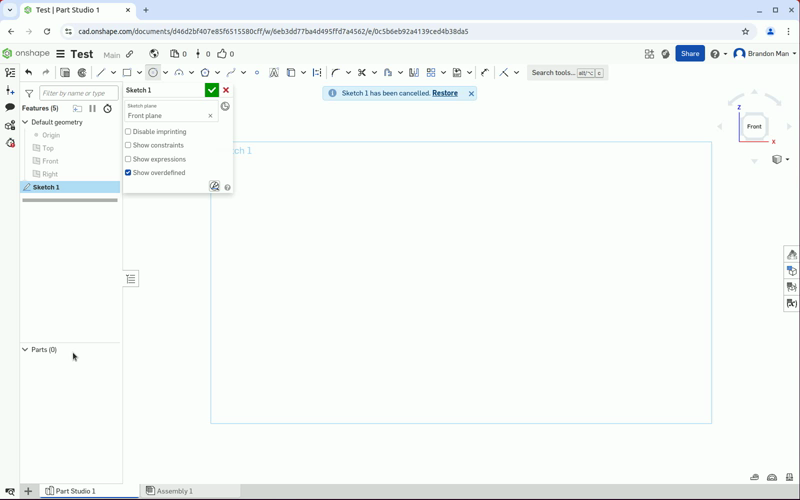
key_down(shift)
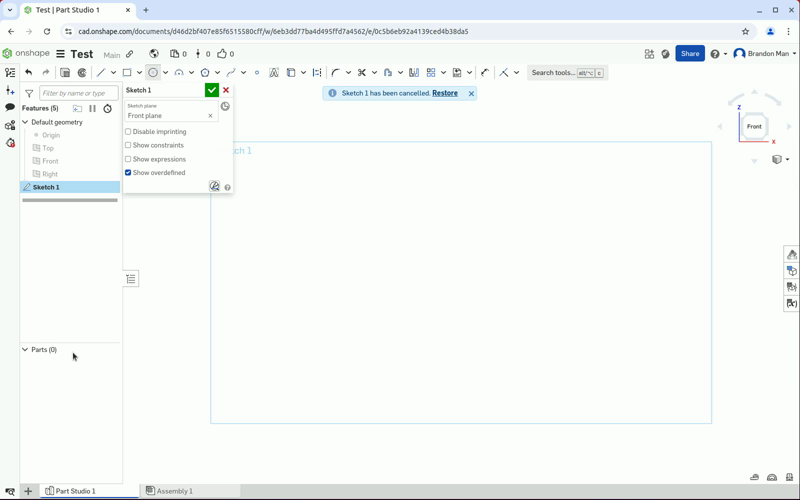
mouse_move(460, 282)
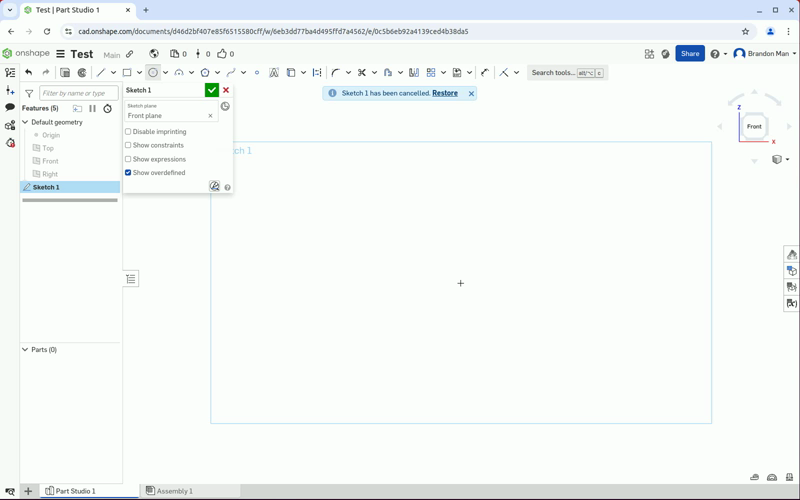
click(460, 282)
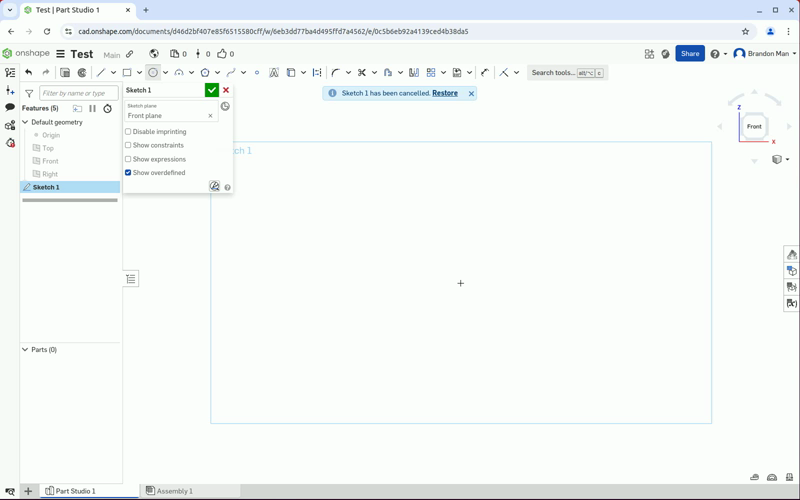
key_up(shift)
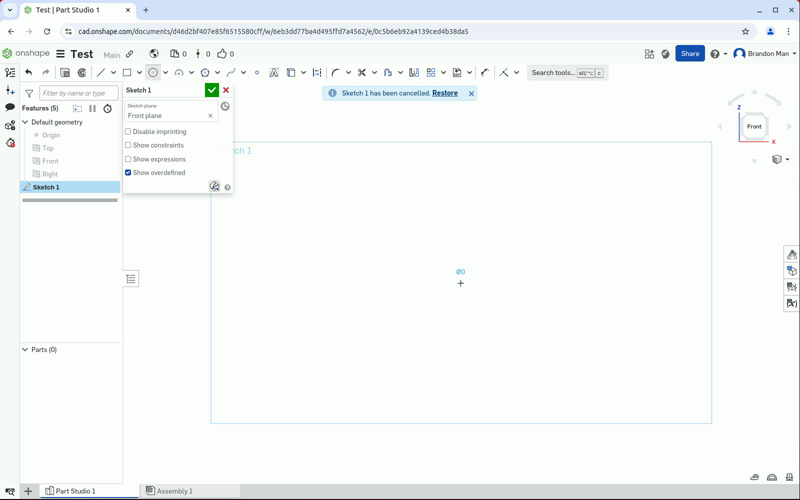
mouse_move(467, 282)
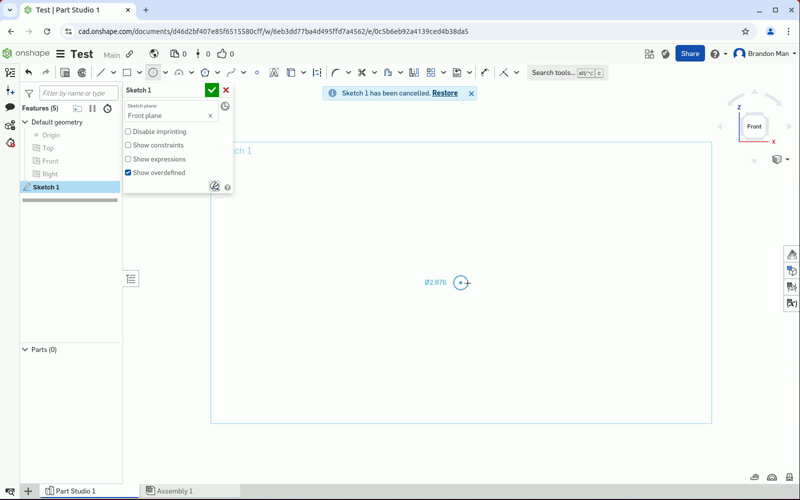
click(467, 282)
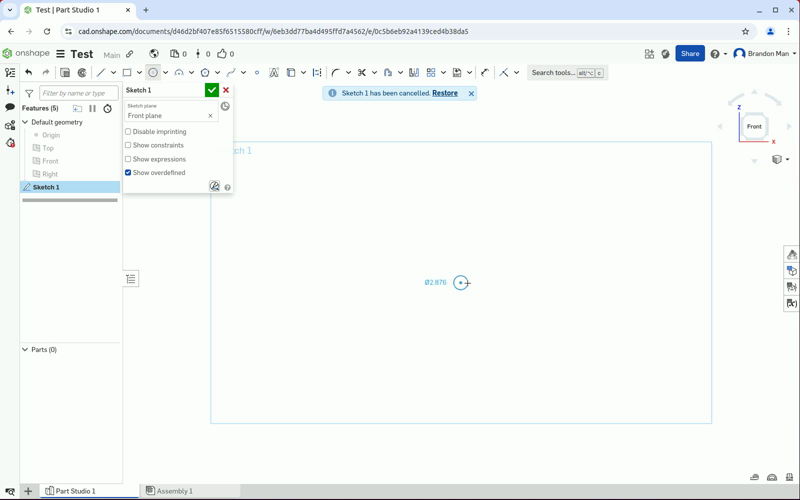
key(esc)
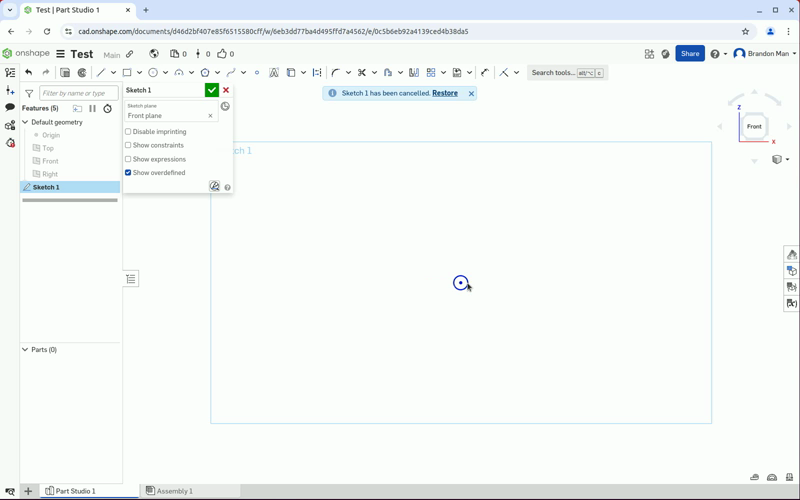
mouse_move(460, 277)
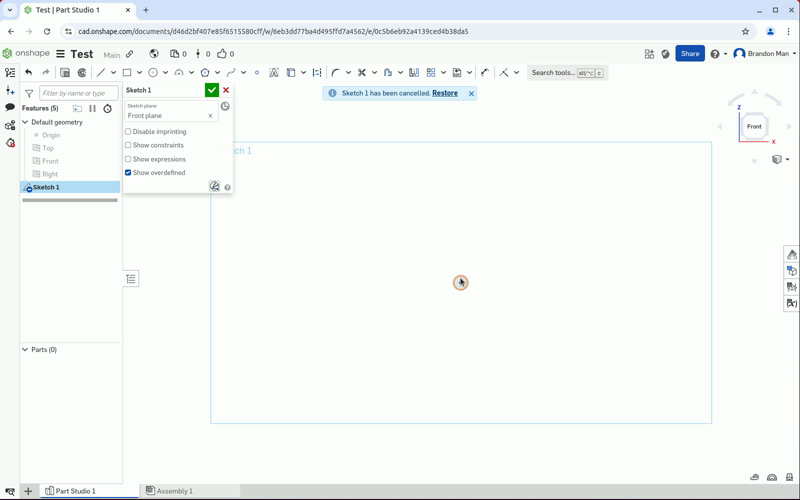
scroll(6)
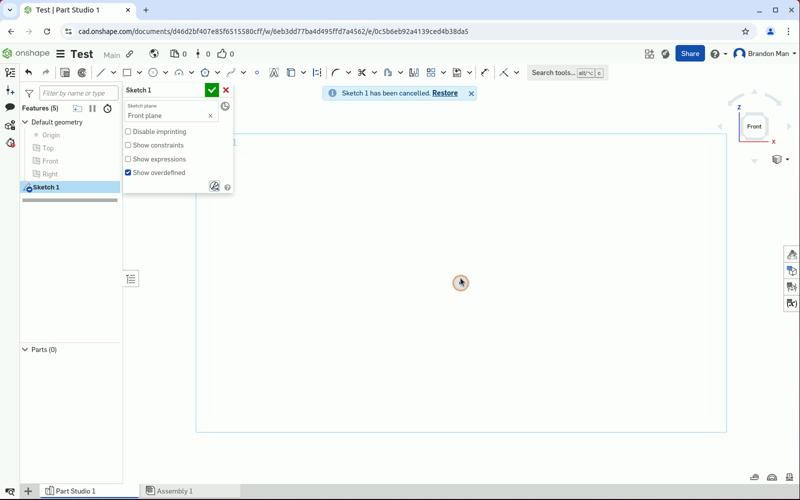
scroll(6)
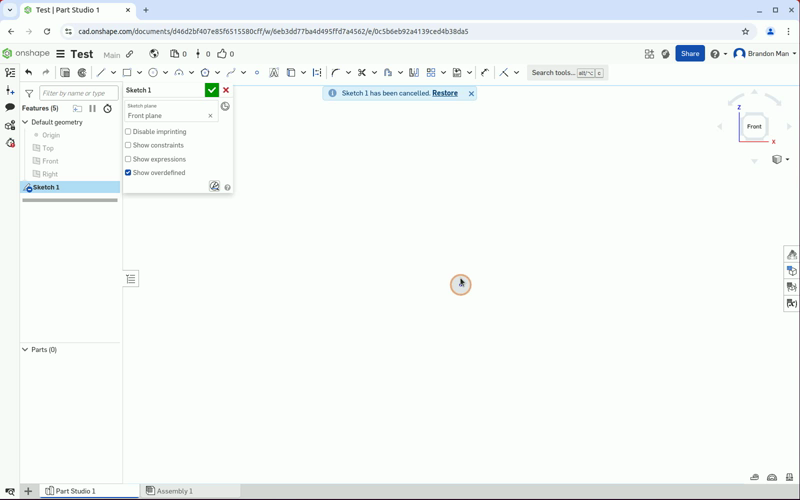
scroll(6)
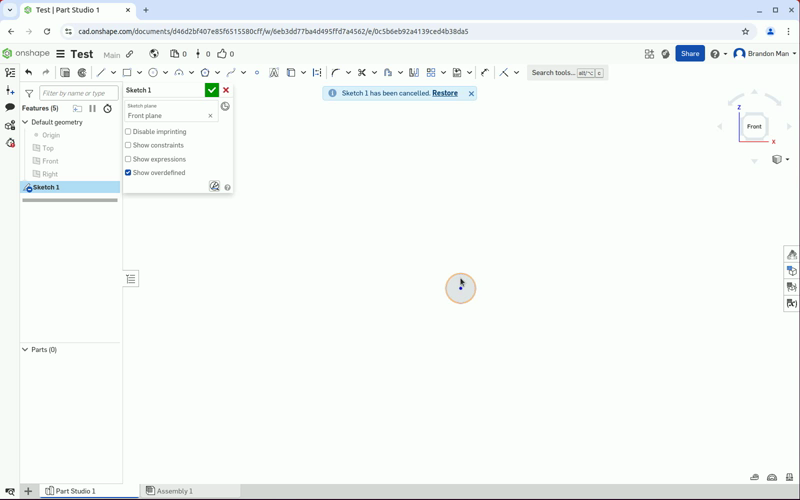
scroll(6)
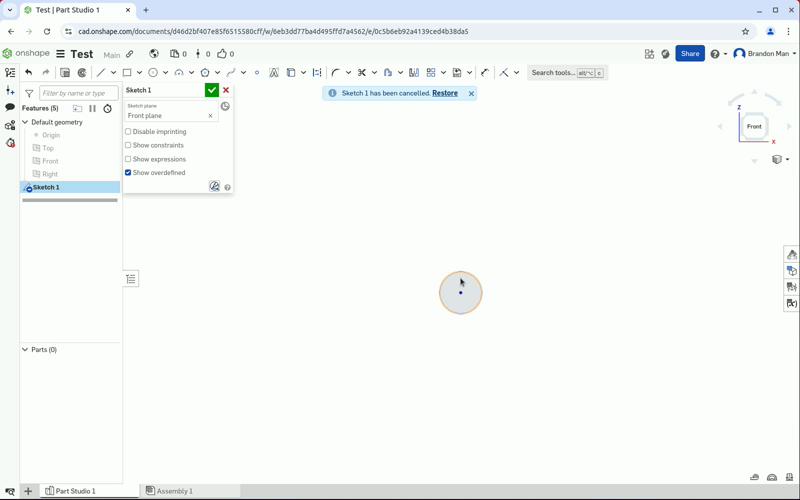
scroll(6)
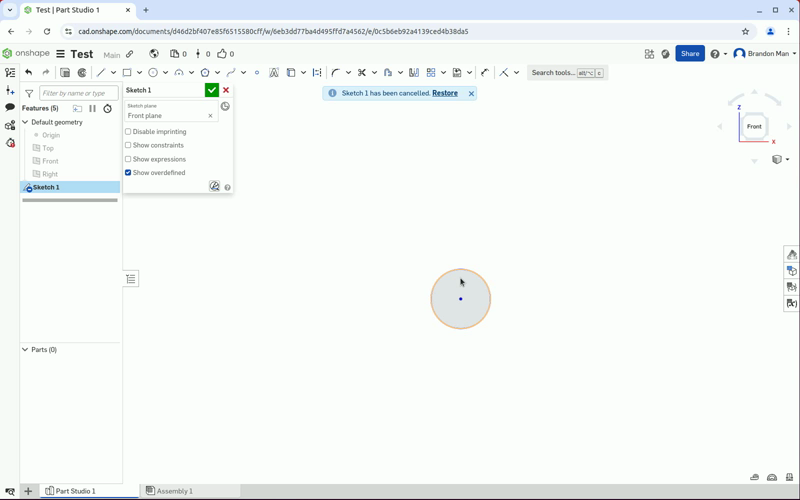
scroll(6)
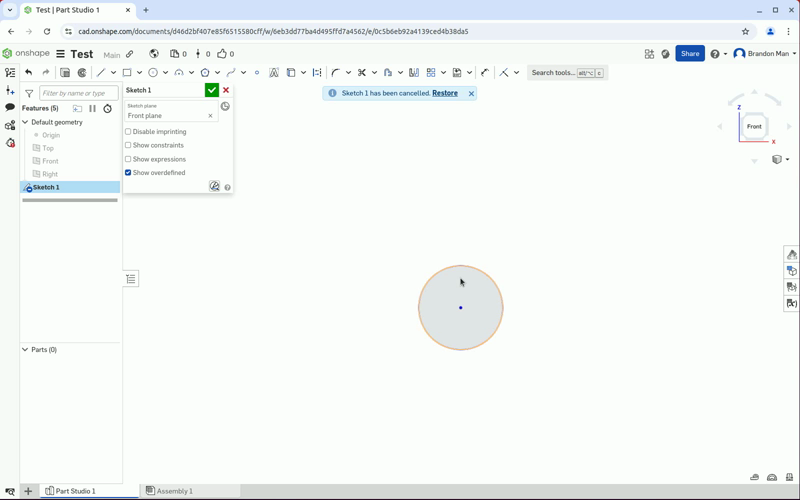
scroll(6)
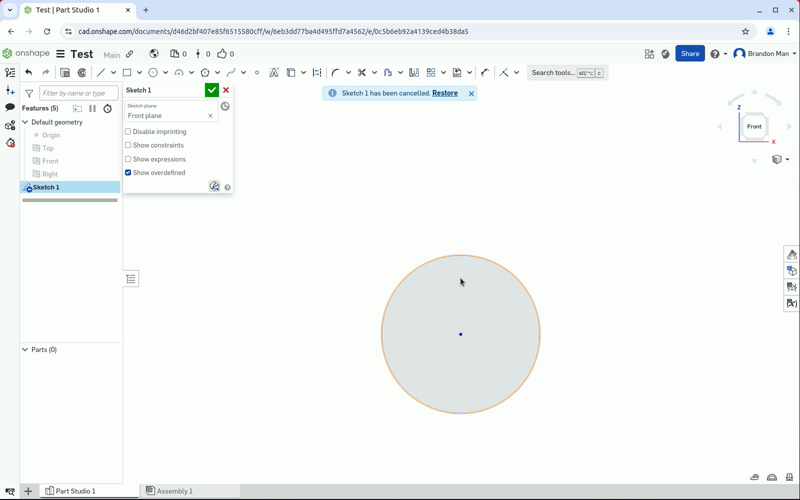
click(460, 277)
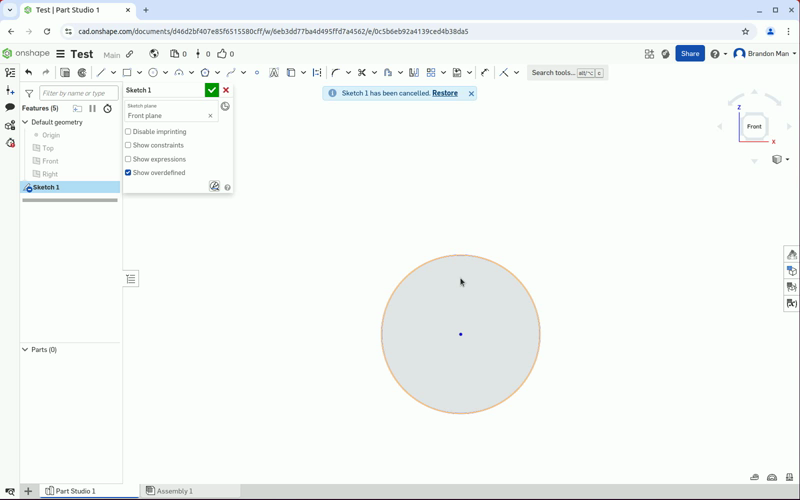
scroll(-6)
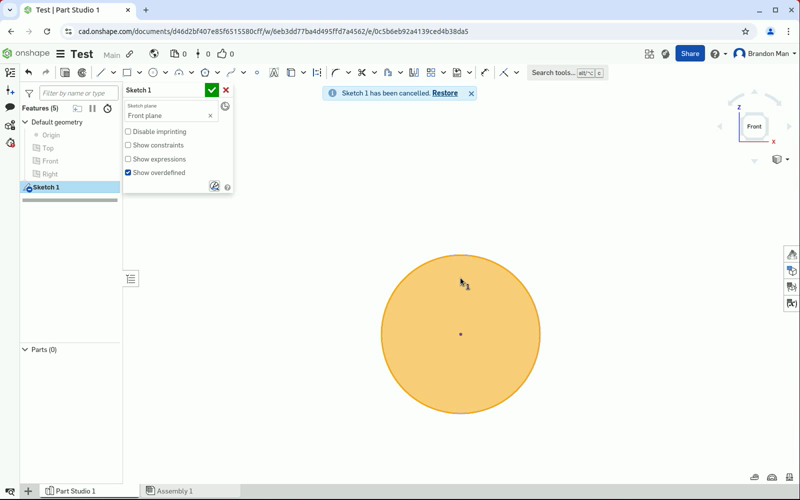
scroll(-6)
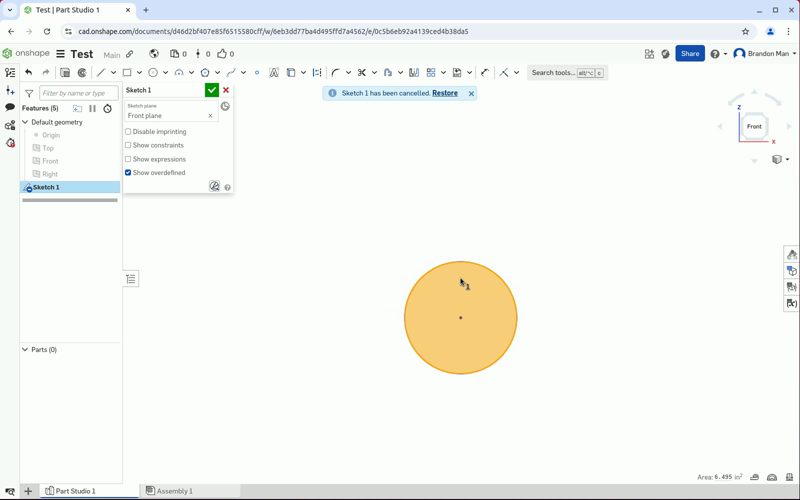
scroll(-6)
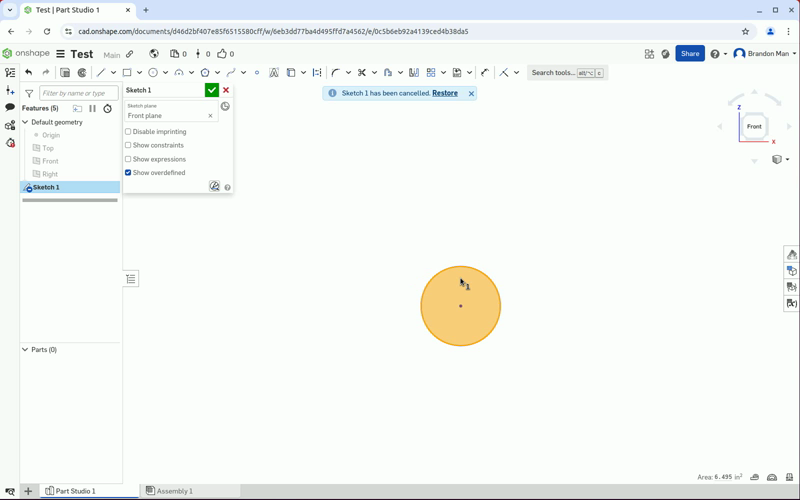
scroll(-6)
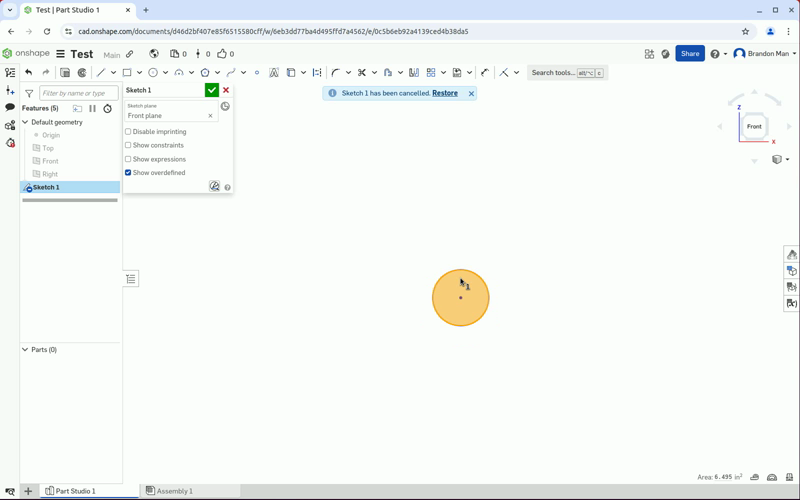
scroll(-6)
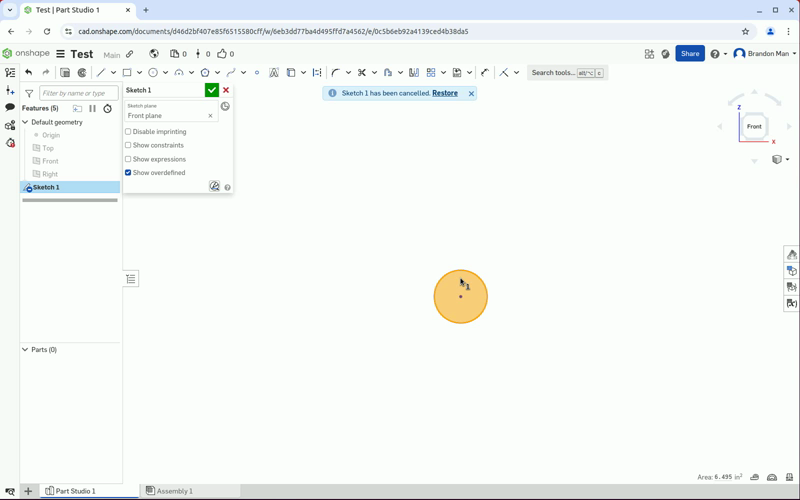
scroll(-6)
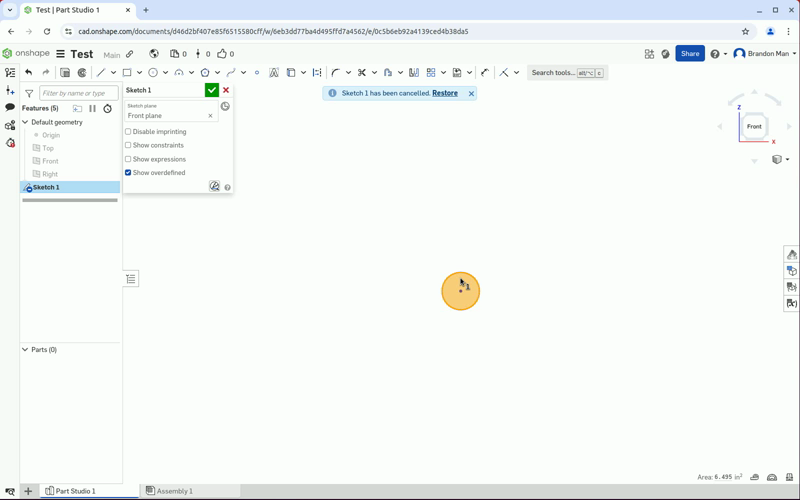
scroll(-6)
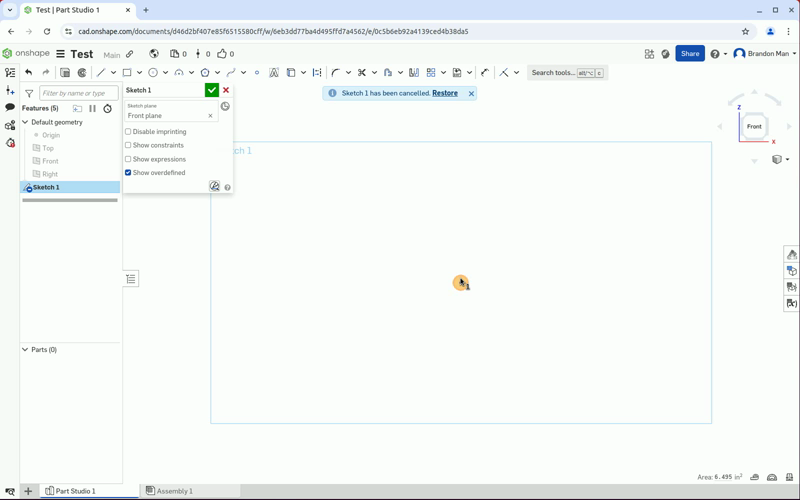
mouse_move(73, 352)
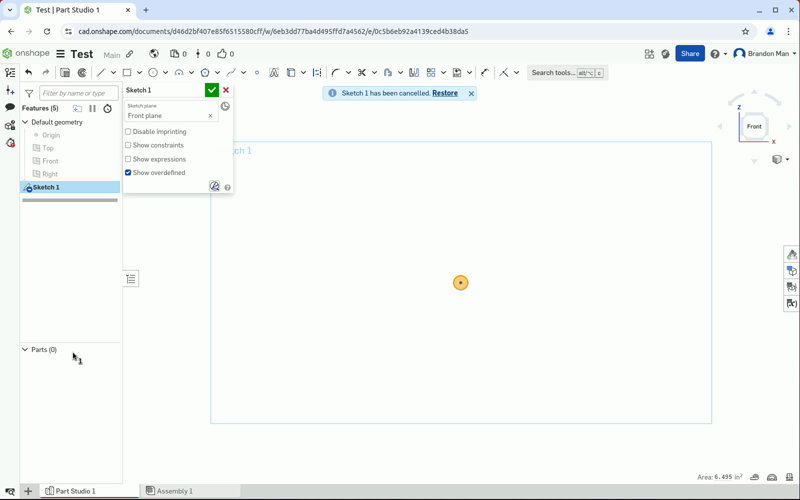
key(shift+y)
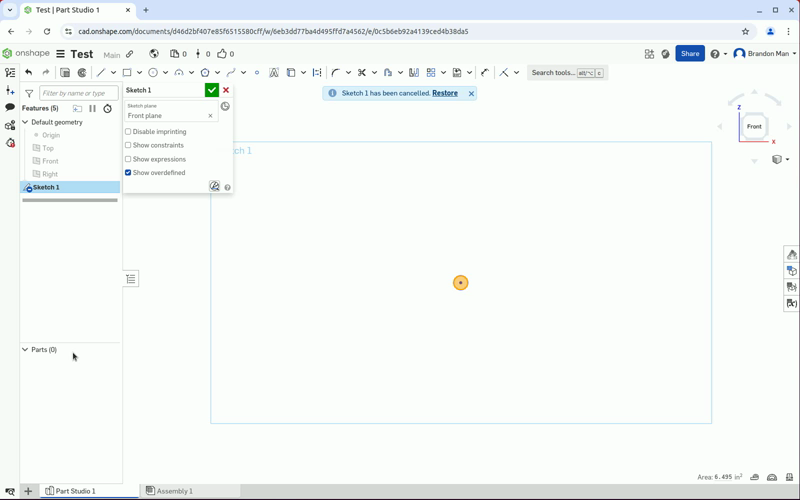
key(shift+e)
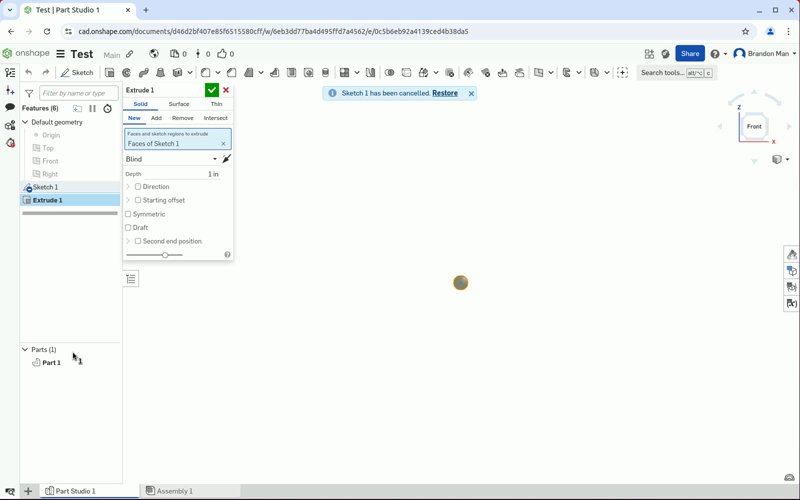
mouse_move(143, 106)
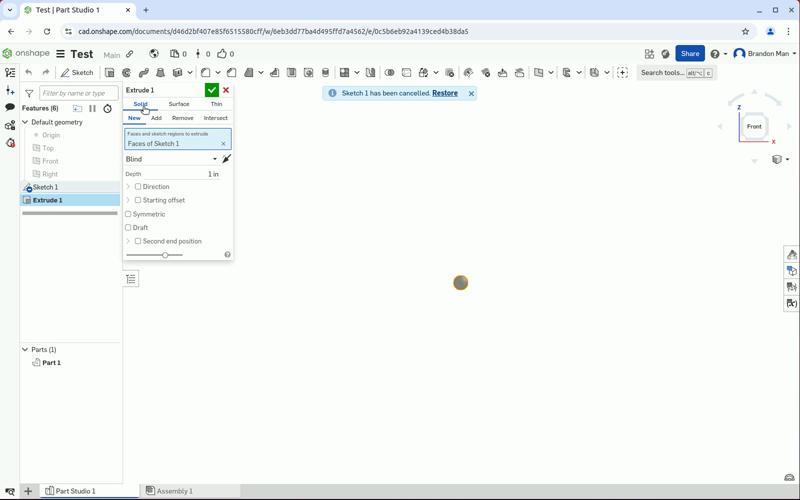
click(143, 106)
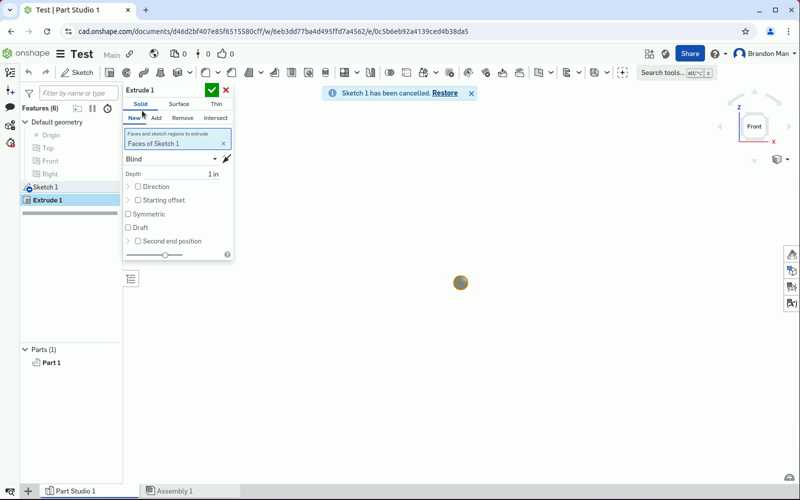
mouse_move(137, 120)
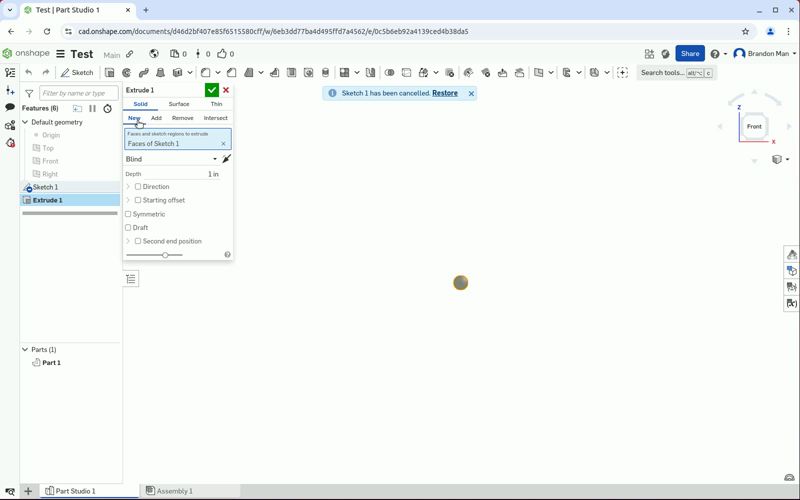
click(137, 120)
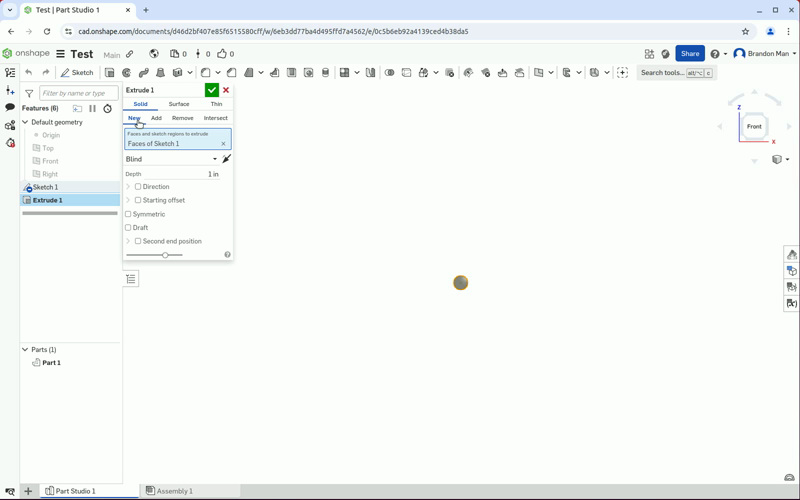
key(tab, 4)
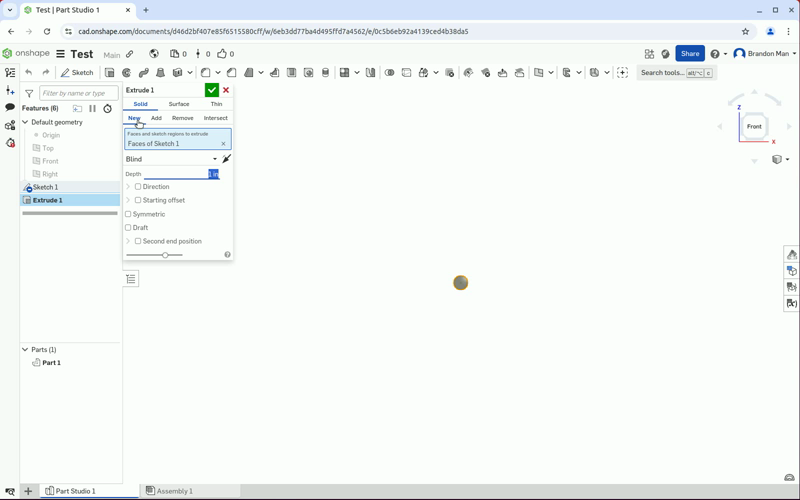
text(7.221)
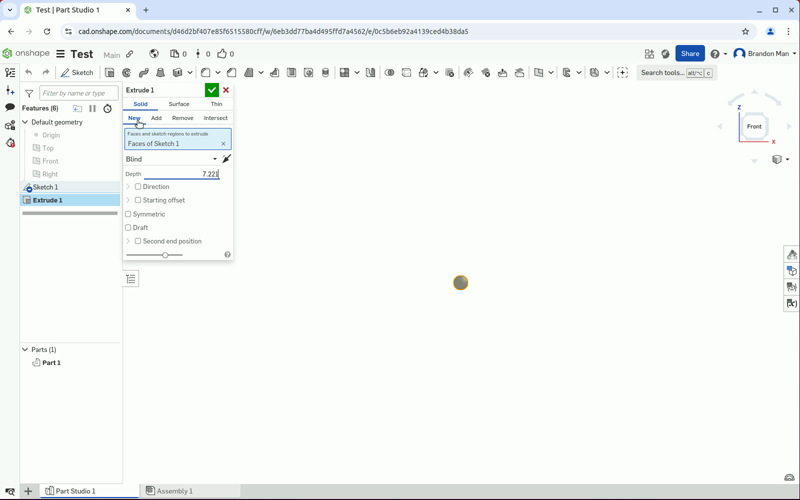
key(enter)
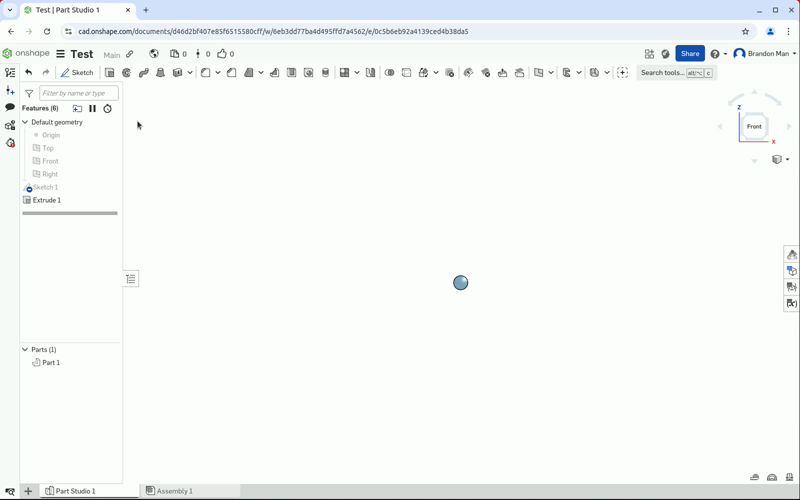
key(shift+h)
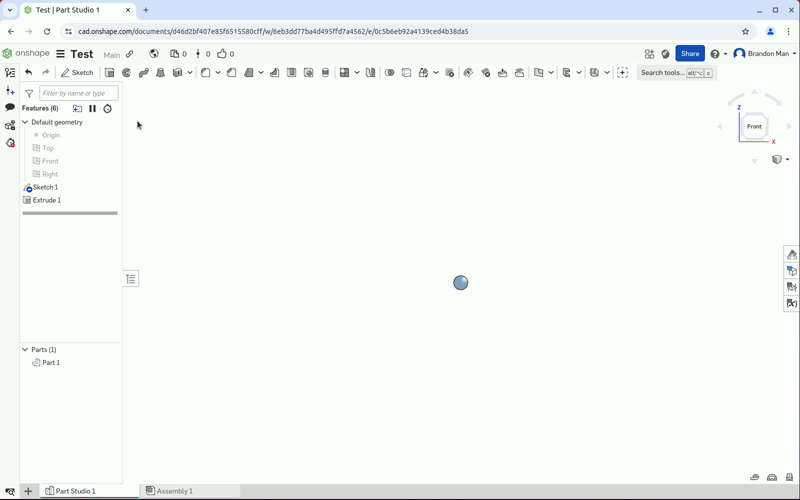
key(shift+h)
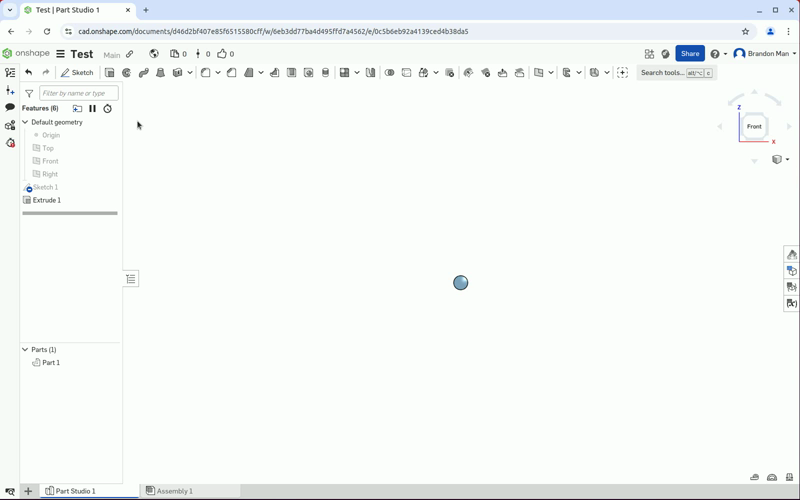
mouse_move(73, 189)
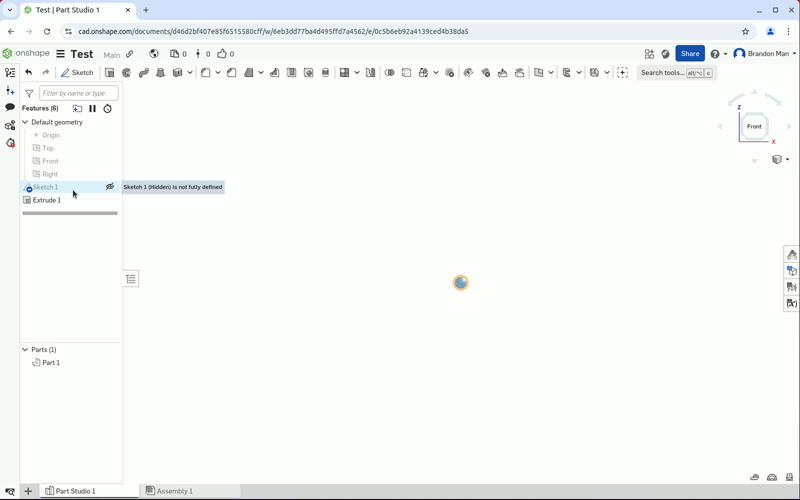
click(73, 189)
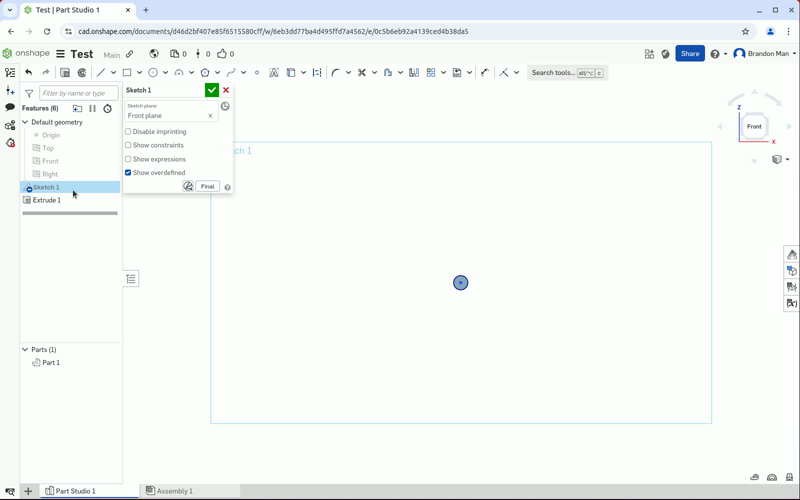
mouse_move(229, 92)
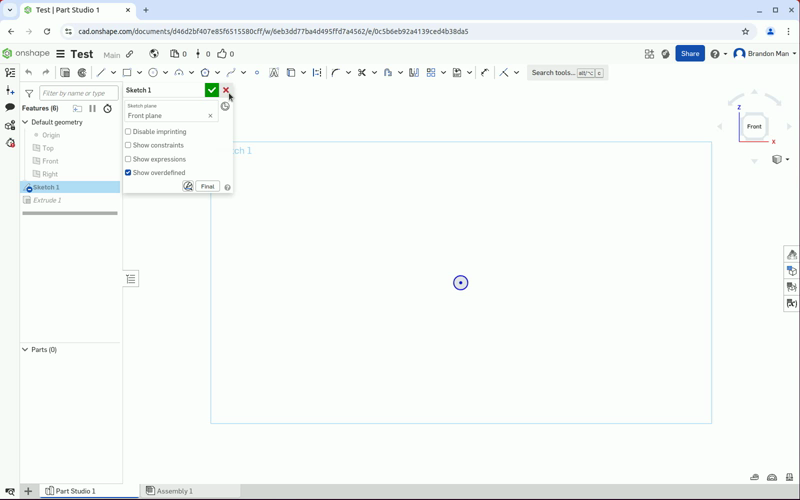
click(229, 92)
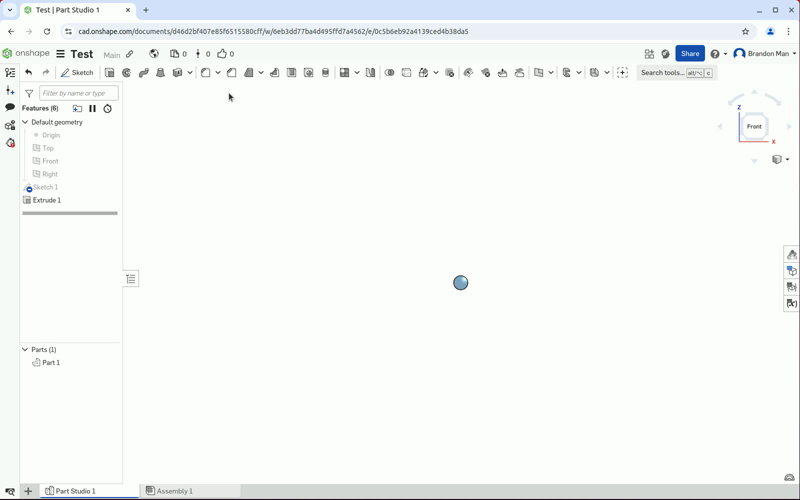
mouse_move(541, 75)
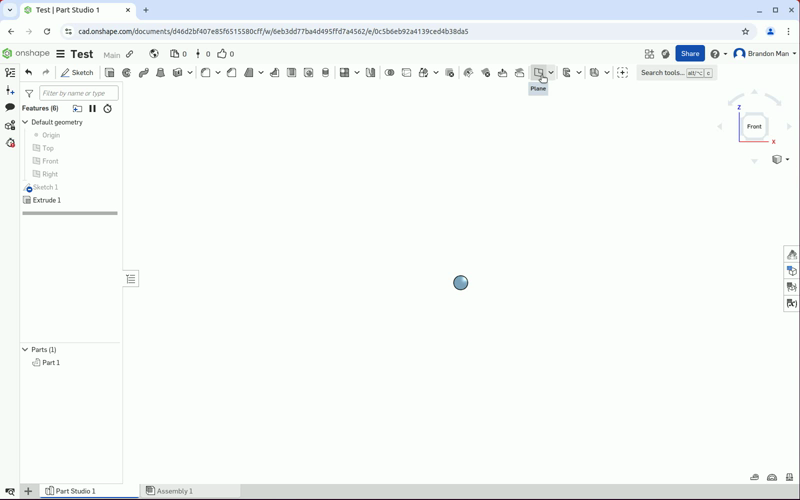
click(541, 75)
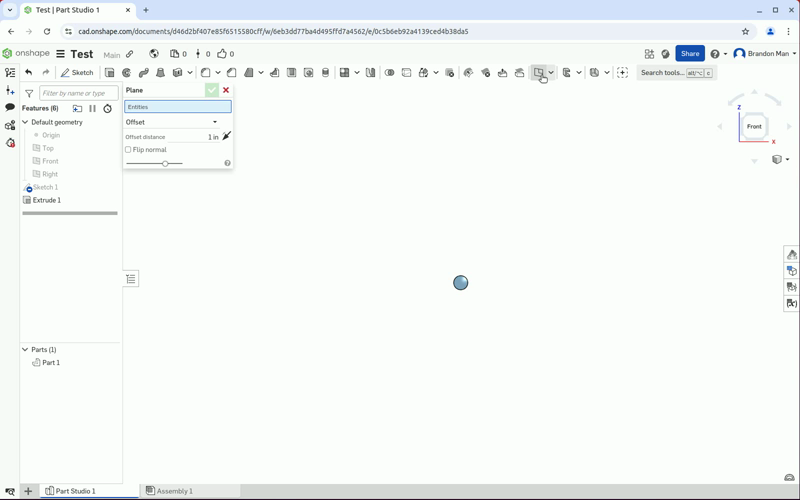
mouse_move(73, 163)
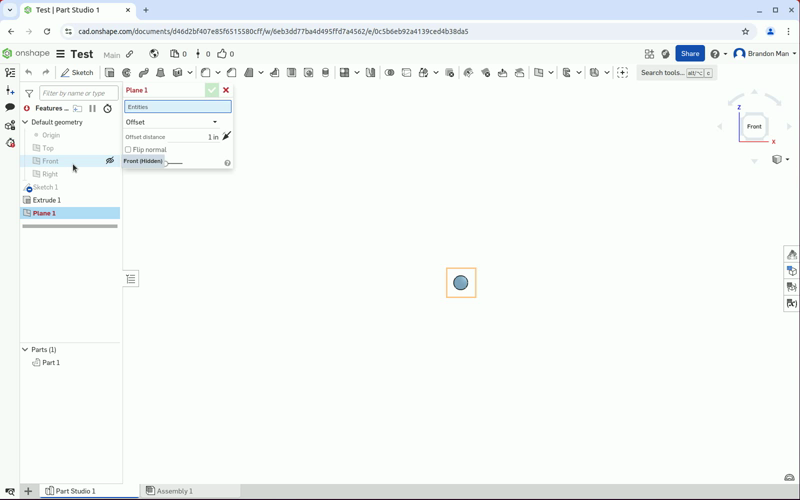
click(73, 163)
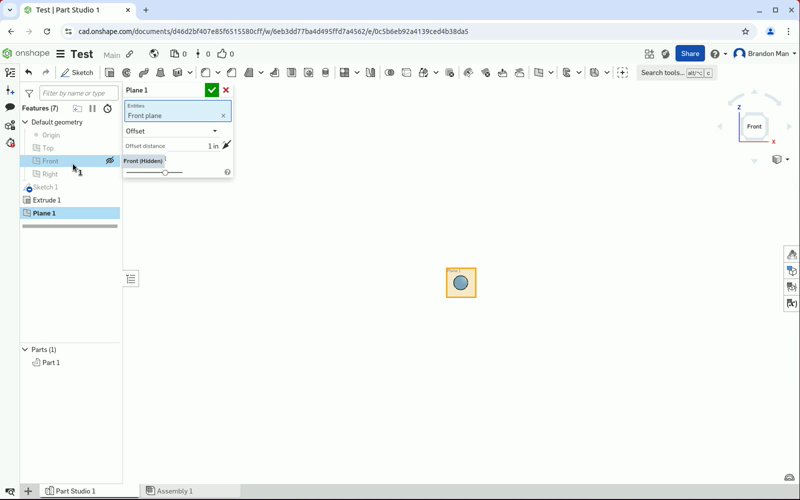
key(tab, 2)
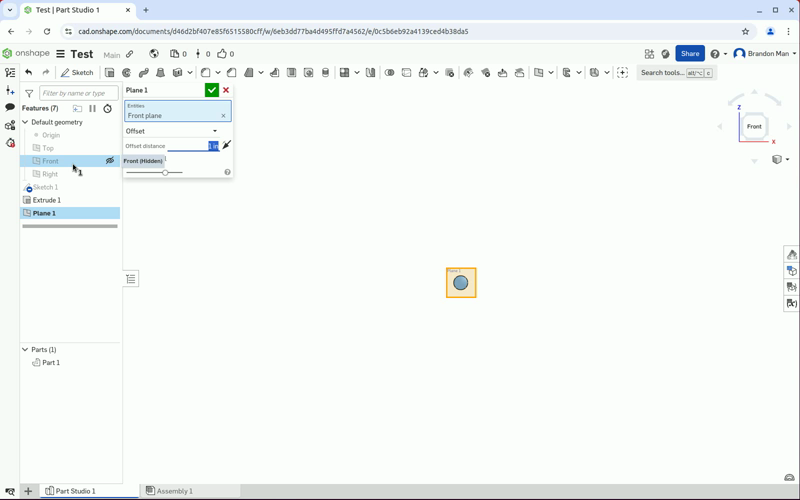
text(7.21)
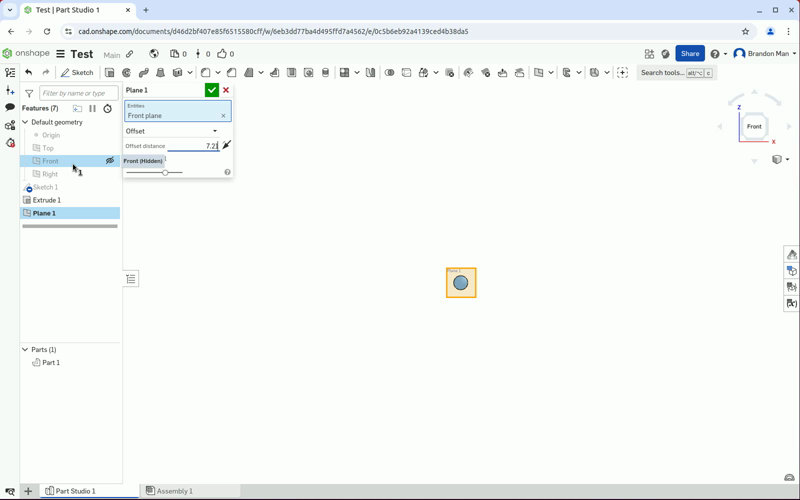
key(enter, 2)
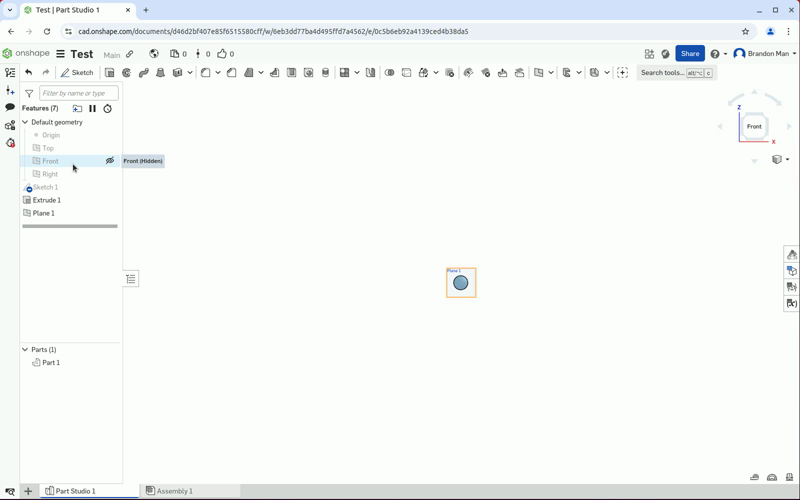
key(shift+s)
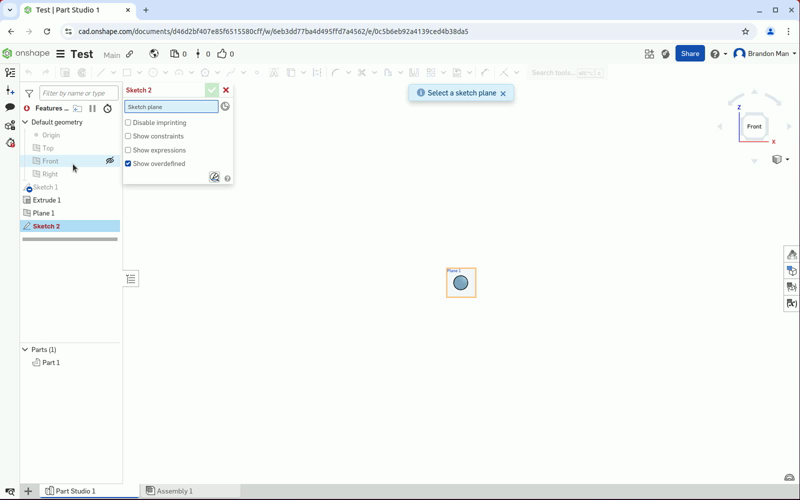
mouse_move(73, 215)
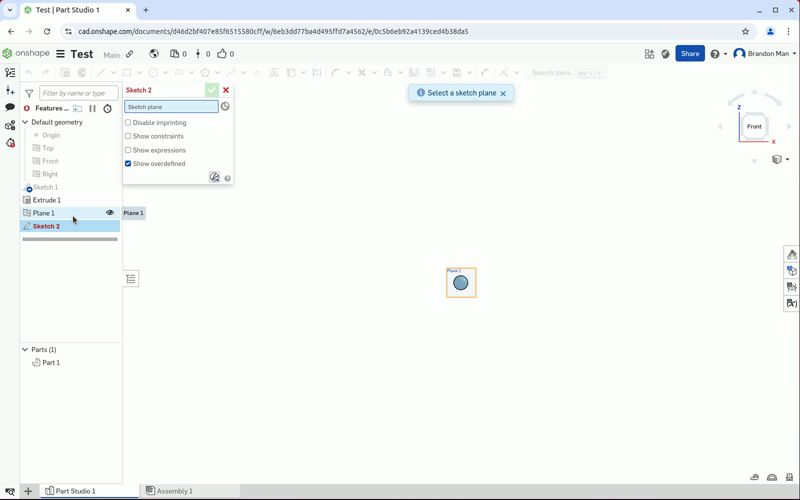
click(73, 215)
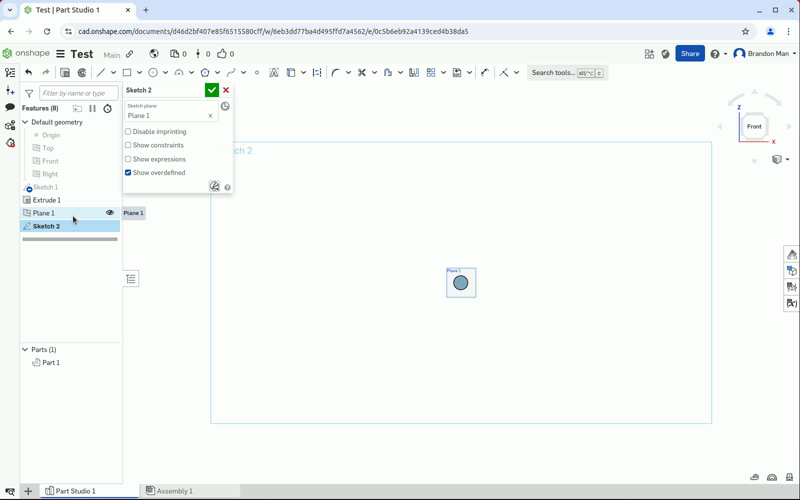
mouse_move(73, 352)
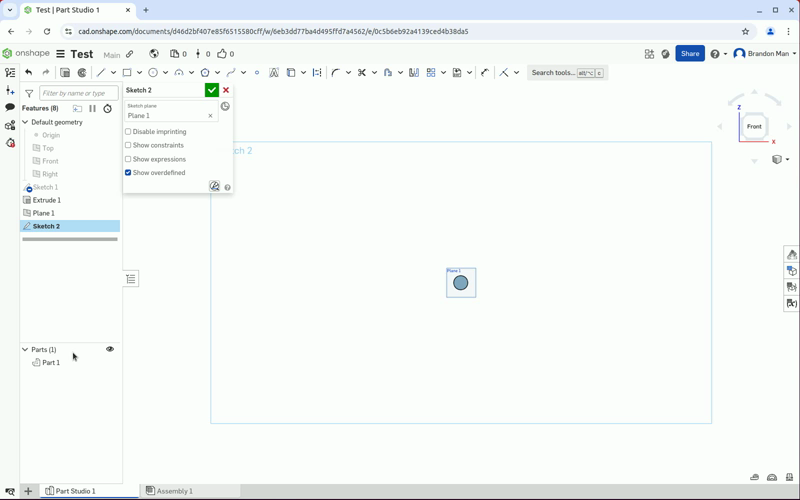
key(y)
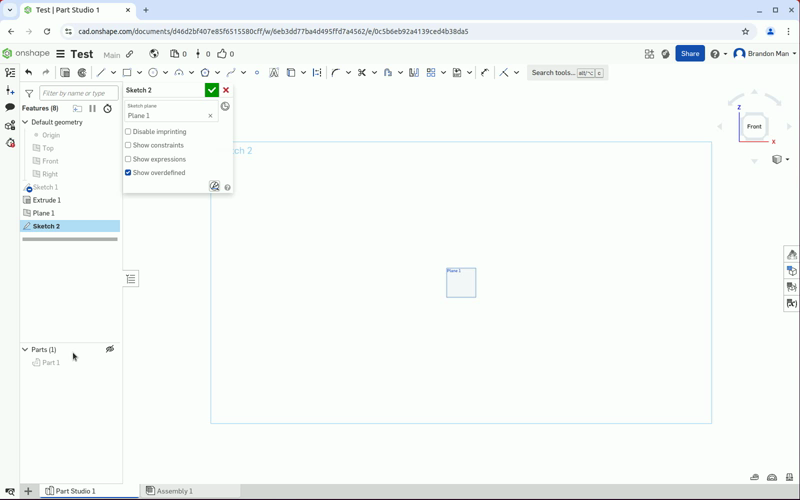
key(c)
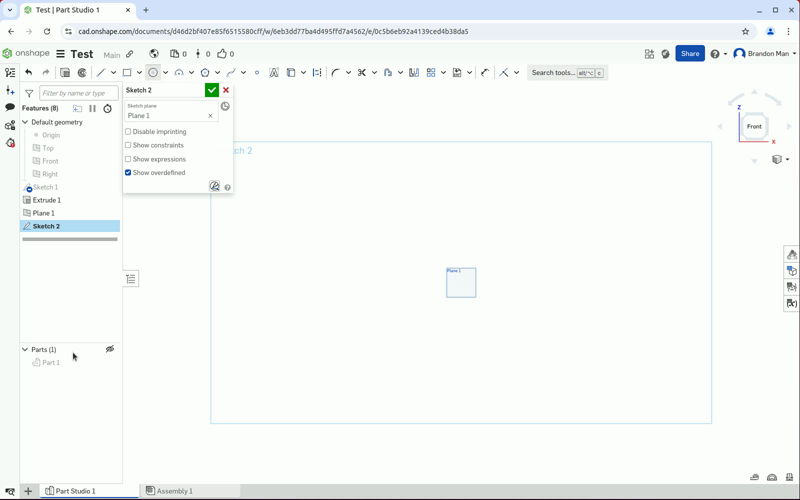
key_down(shift)
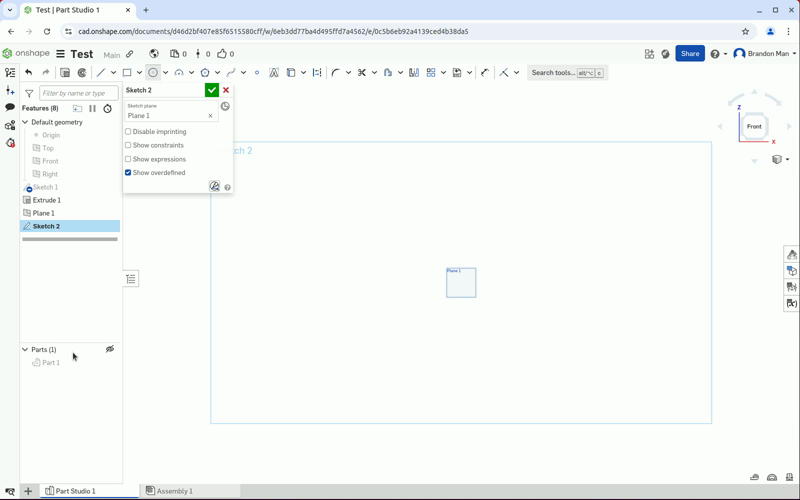
mouse_move(461, 282)
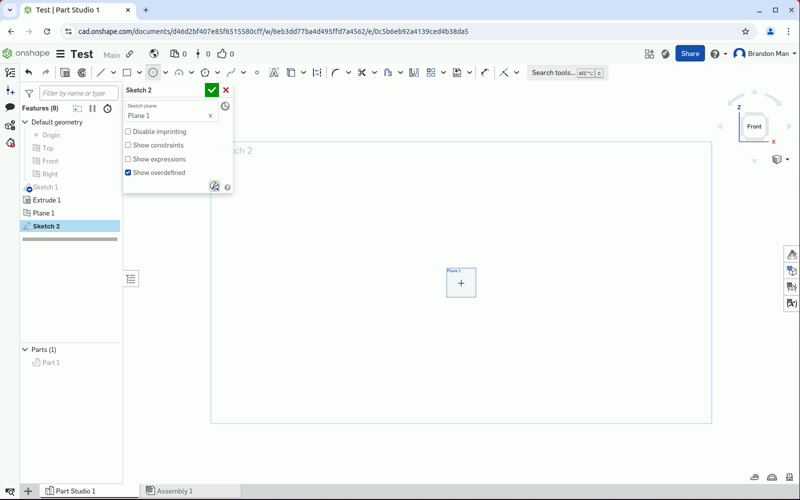
click(461, 282)
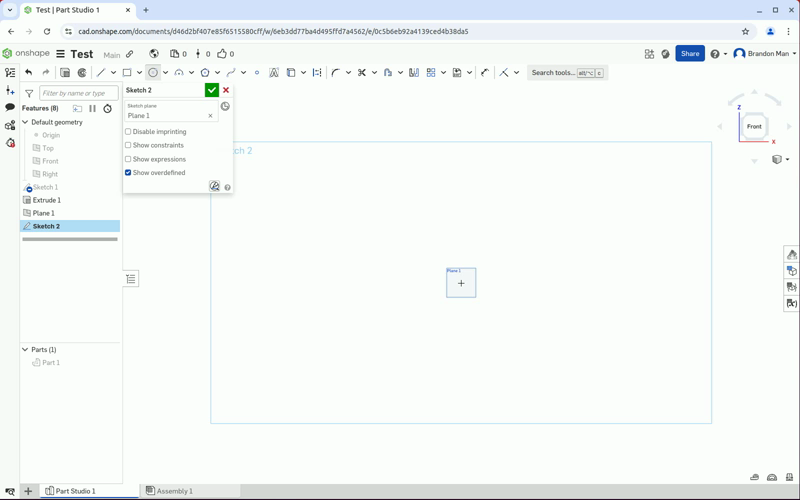
key_up(shift)
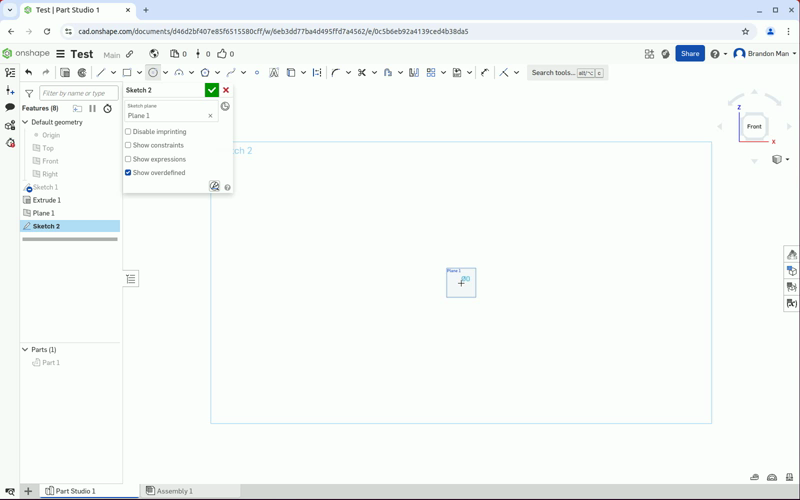
mouse_move(465, 282)
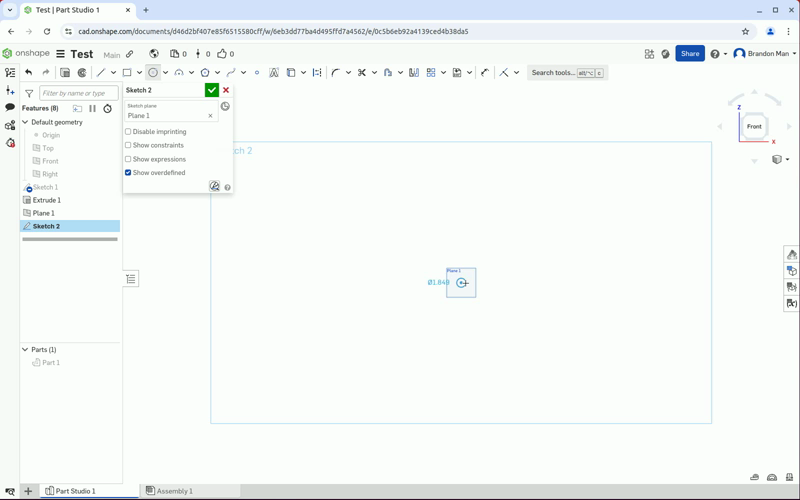
click(465, 282)
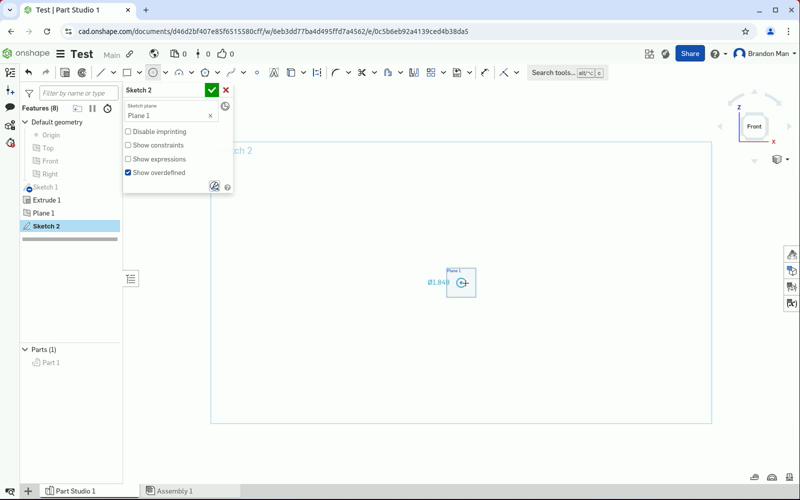
key(esc)
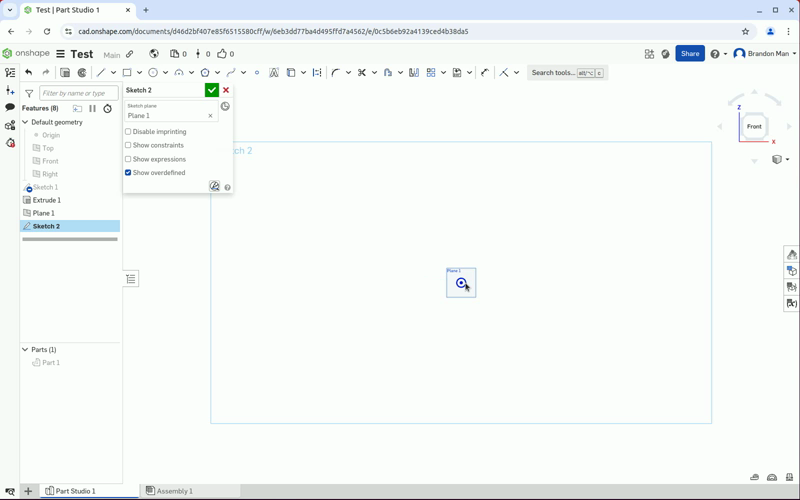
mouse_move(463, 280)
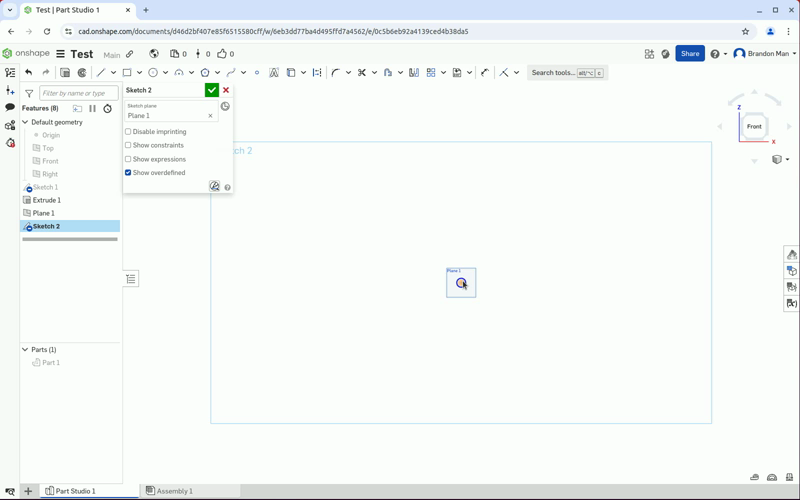
scroll(6)
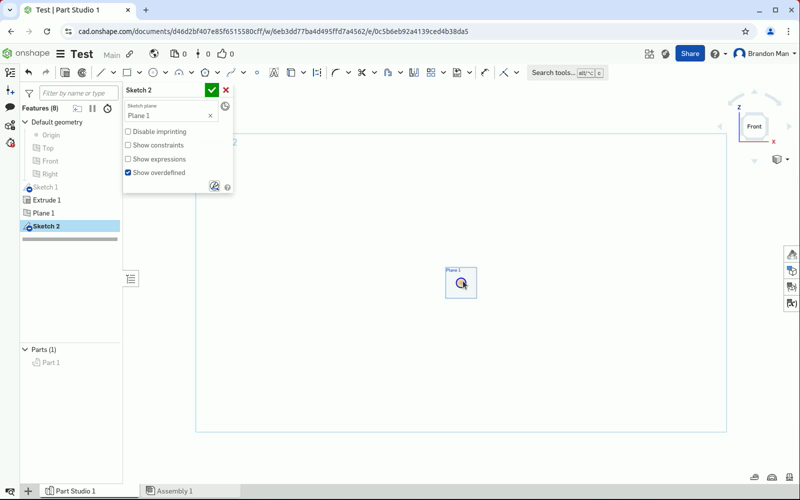
scroll(6)
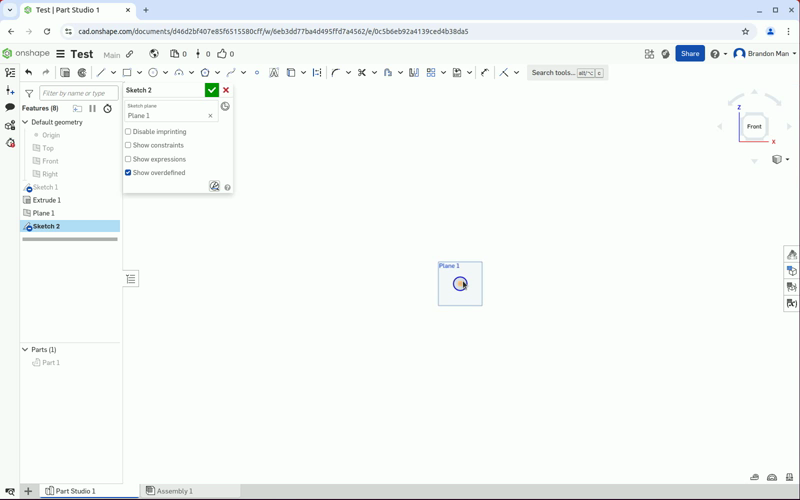
scroll(6)
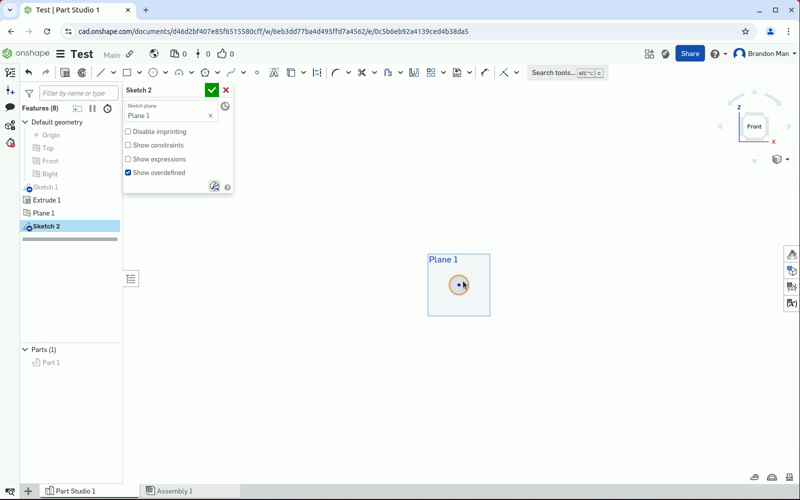
scroll(6)
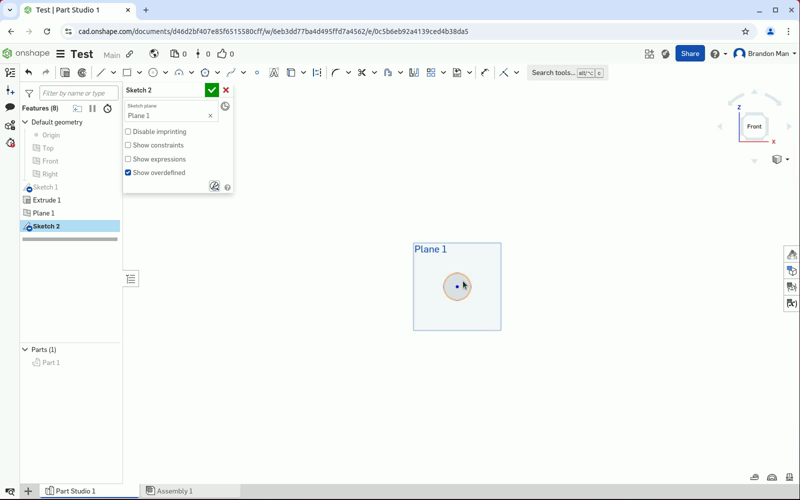
scroll(6)
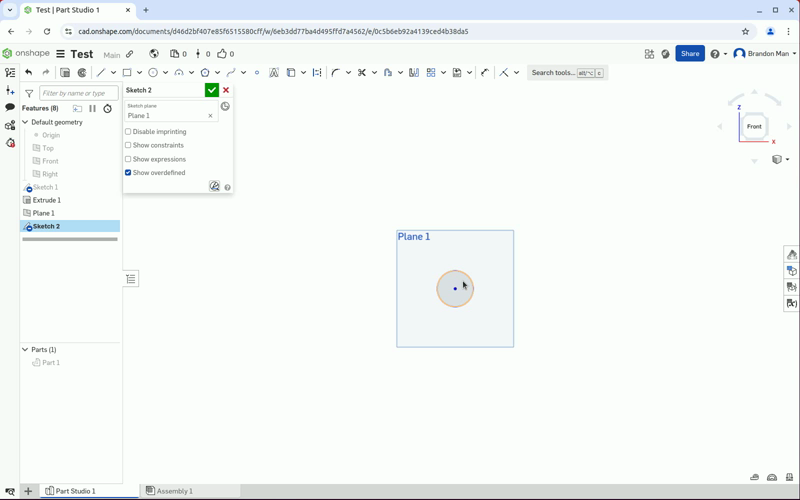
scroll(6)
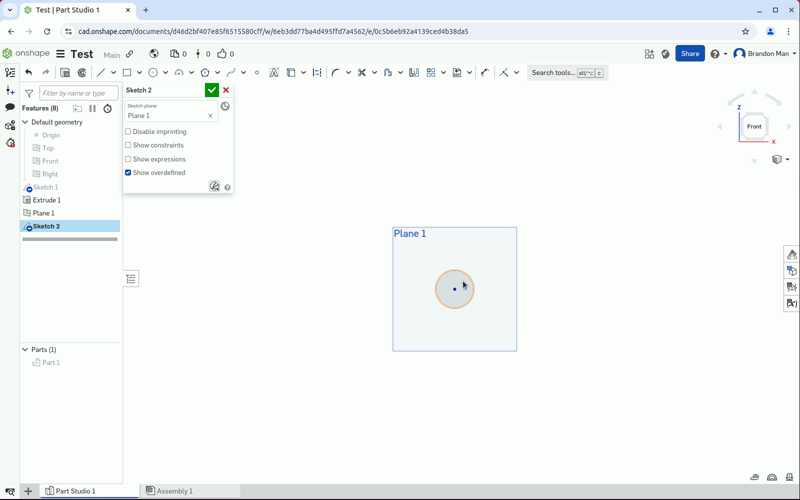
scroll(6)
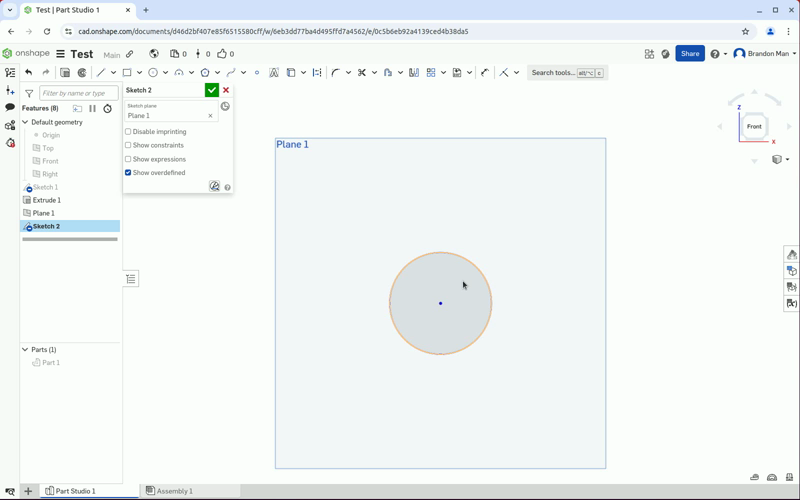
click(463, 280)
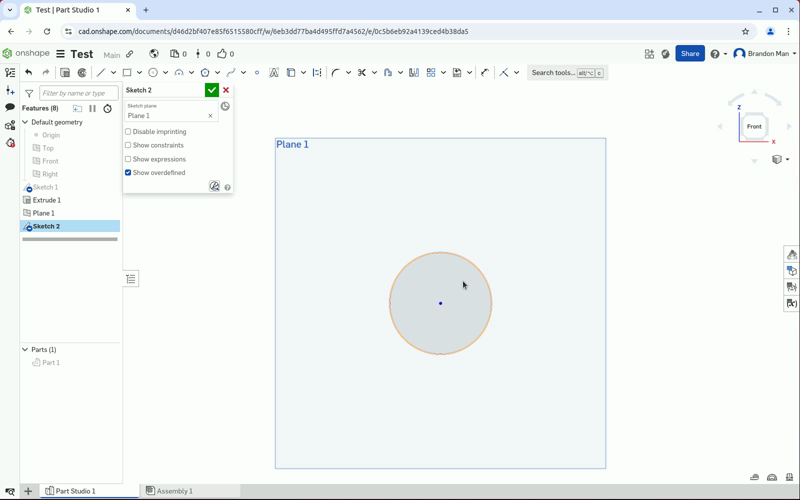
scroll(-6)
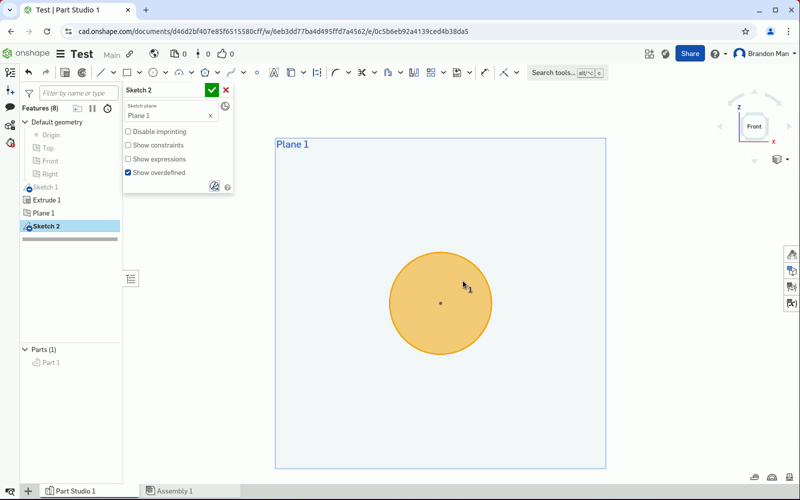
scroll(-6)
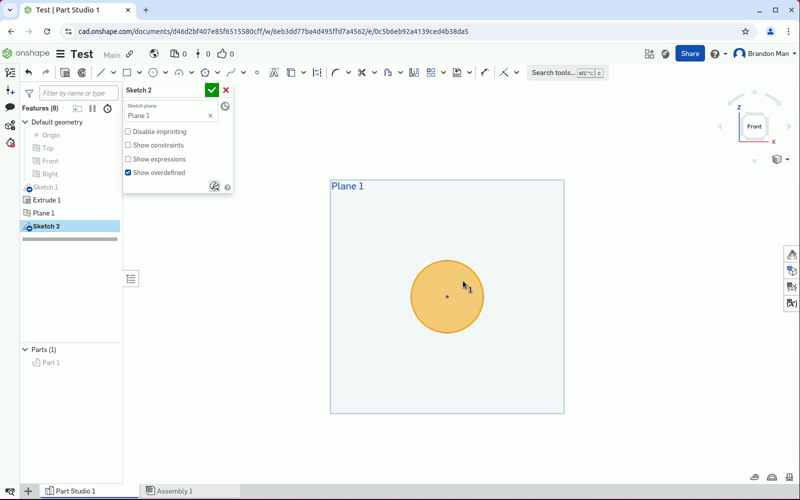
scroll(-6)
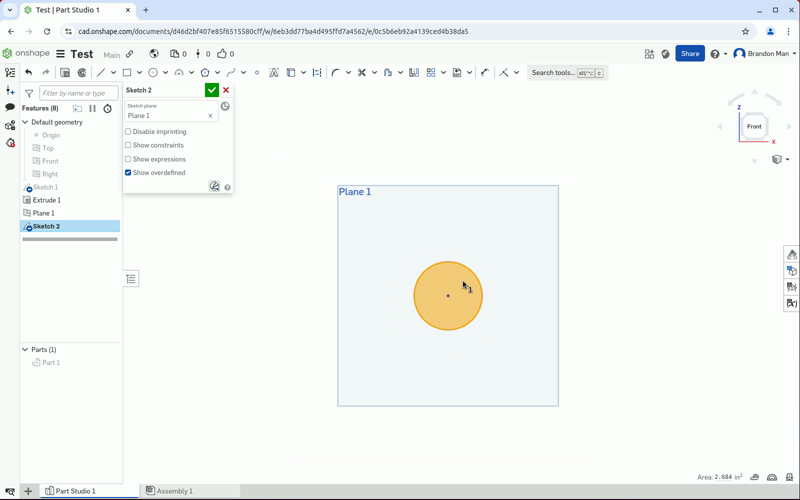
scroll(-6)
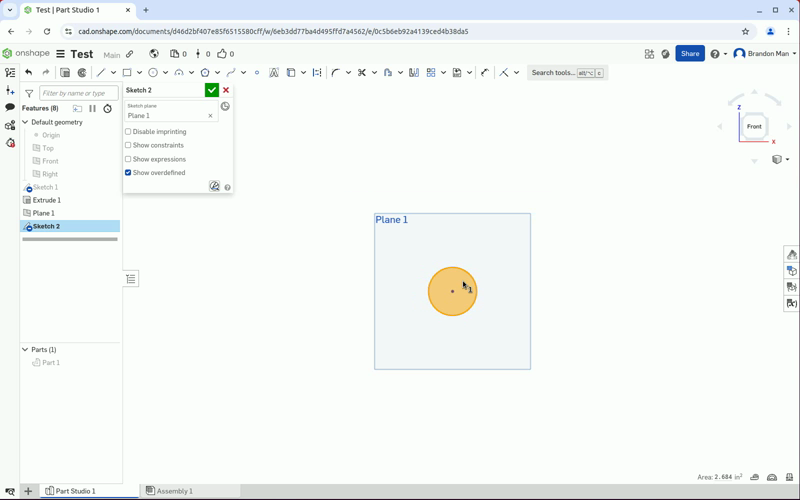
scroll(-6)
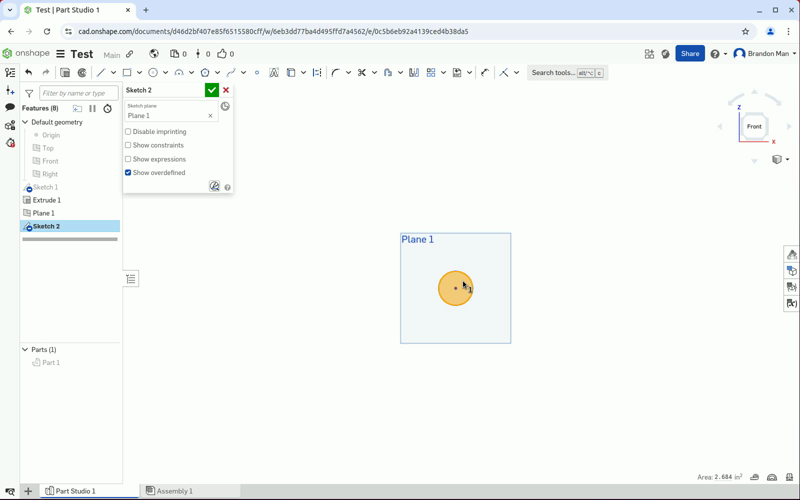
scroll(-6)
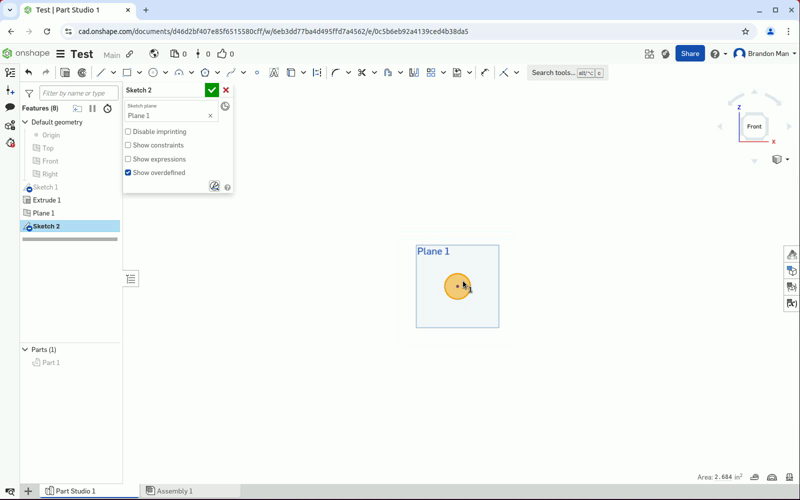
scroll(-6)
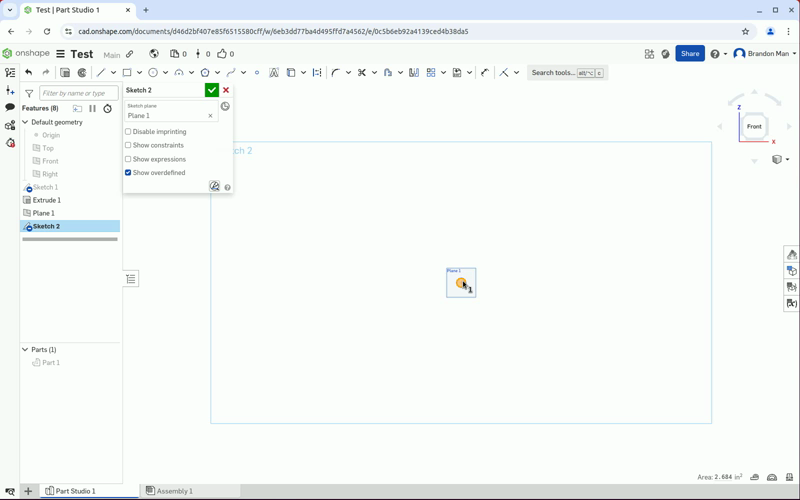
mouse_move(73, 352)
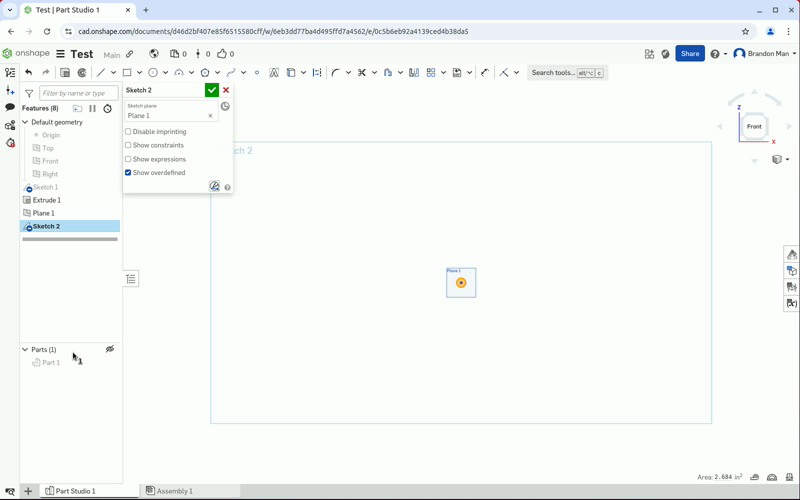
key(shift+y)
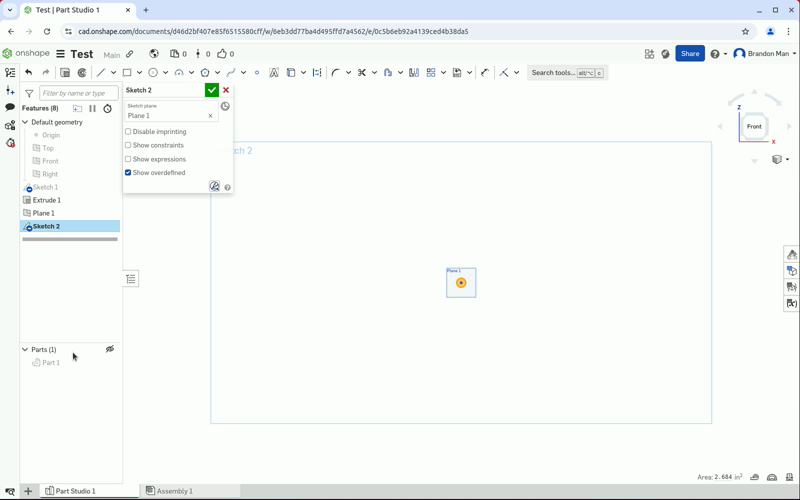
key(shift+e)
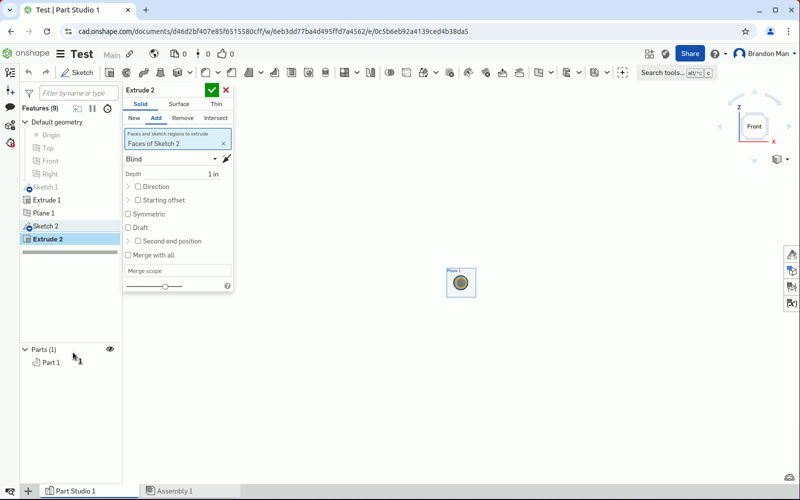
mouse_move(143, 106)
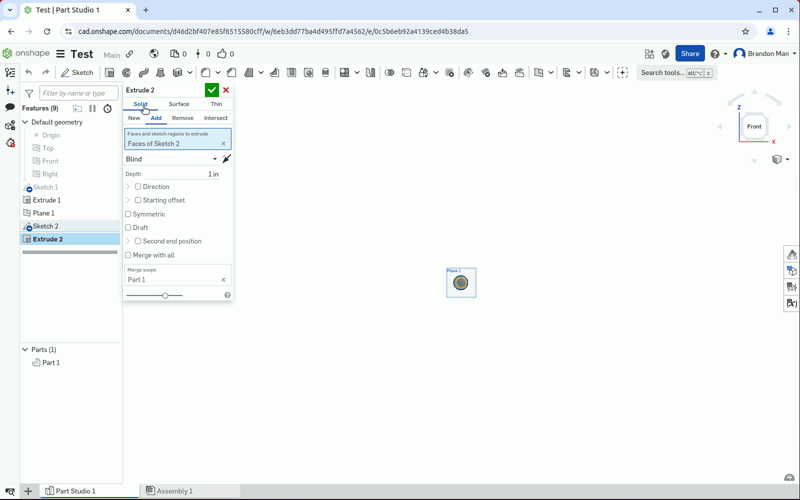
click(143, 106)
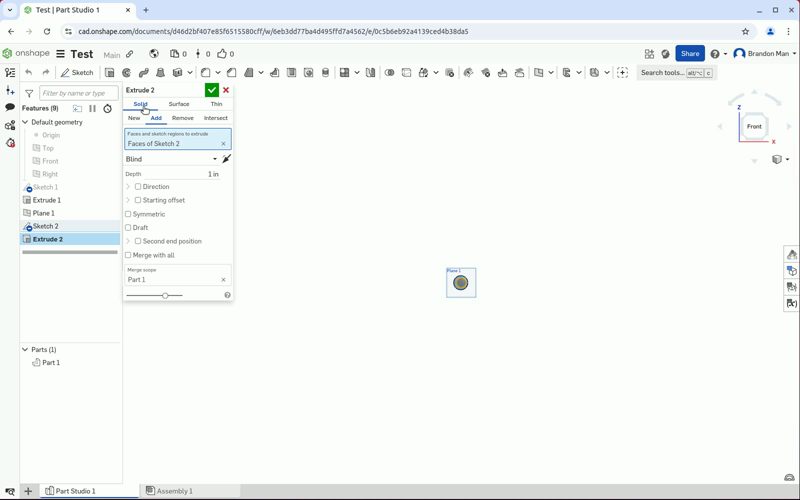
mouse_move(137, 120)
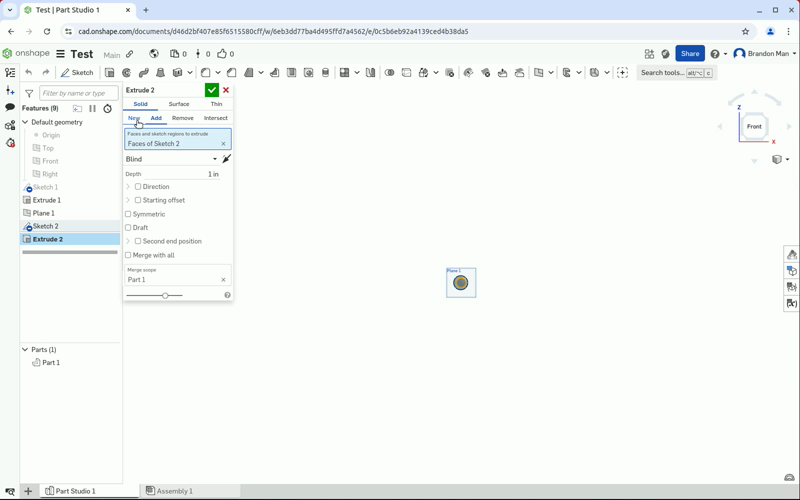
click(137, 120)
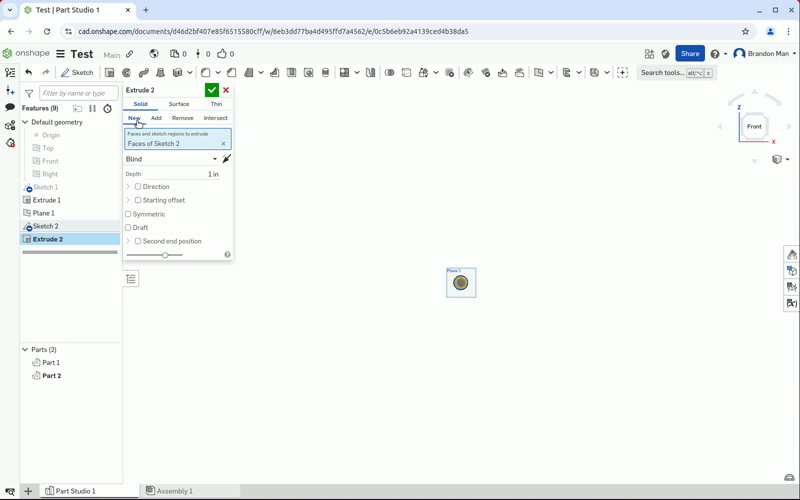
key(tab, 4)
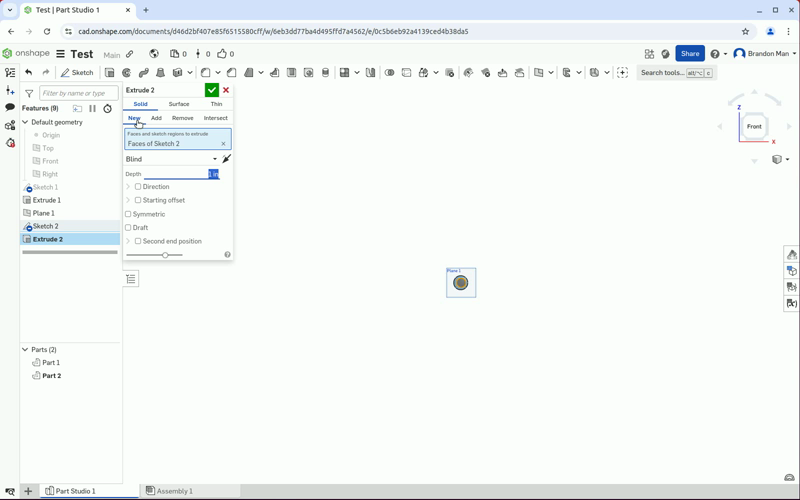
text(15.887)
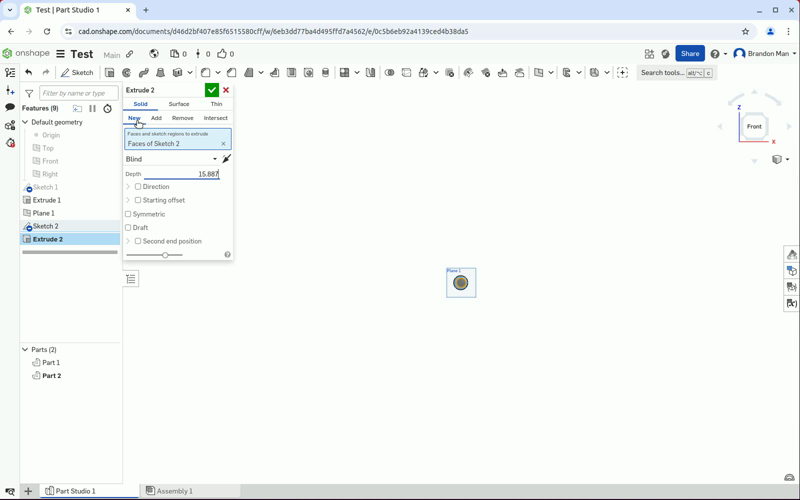
key(enter)
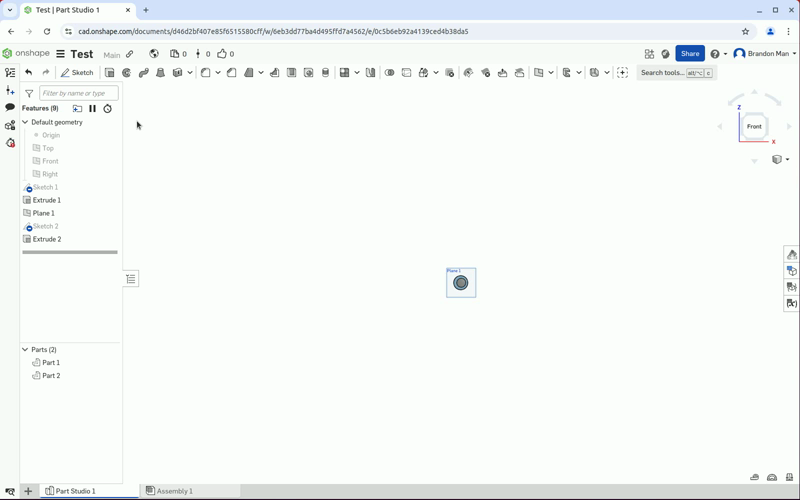
key(shift+h)
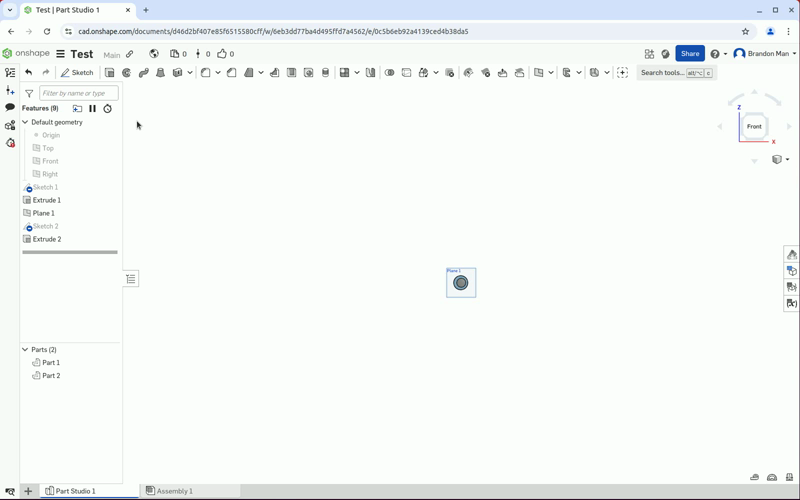
key(shift+h)
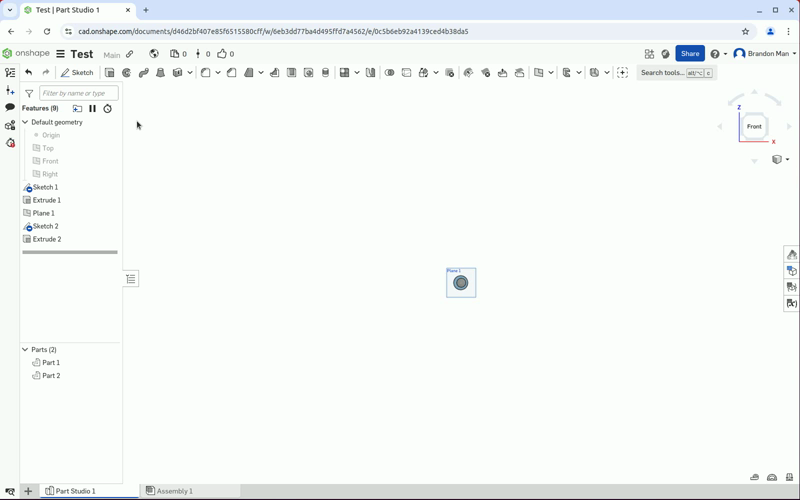
key(shift+7)
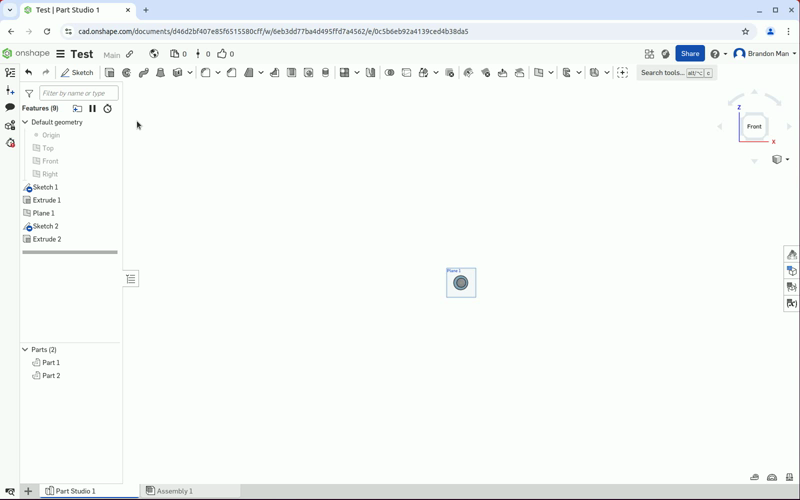
key(left, 2)
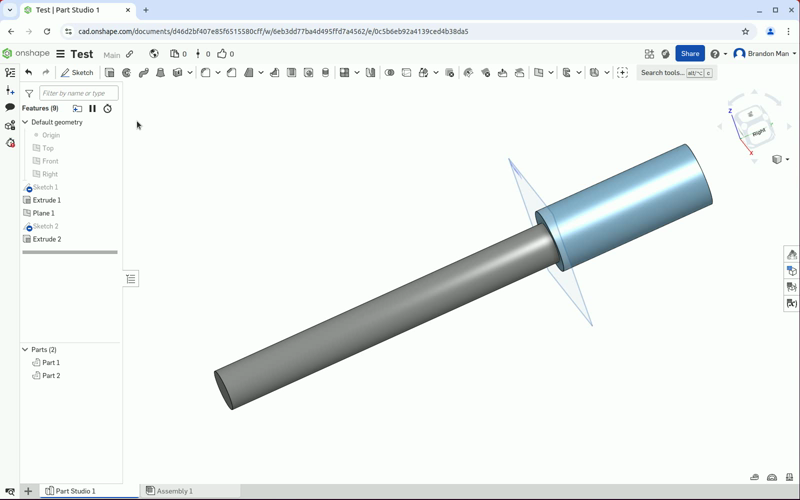
key(down, 2)
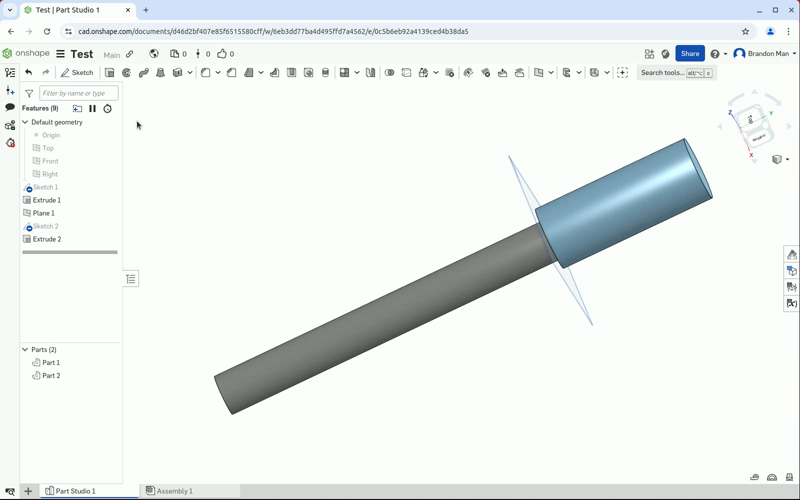
key(up, 2)
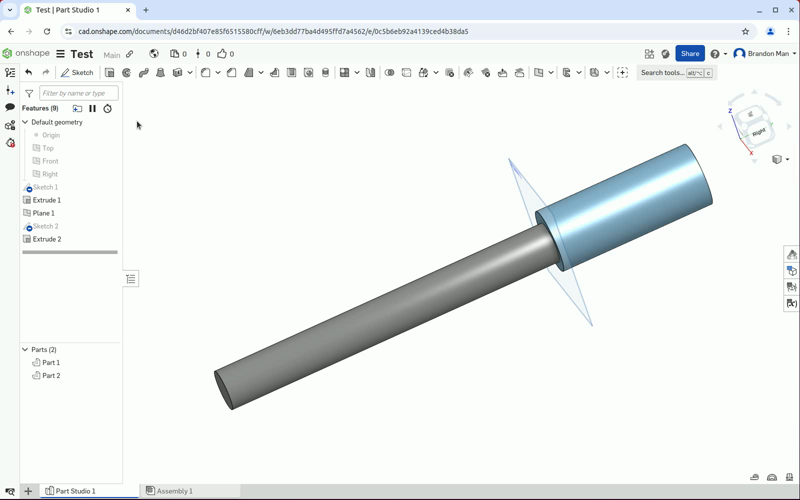
key(right, 2)
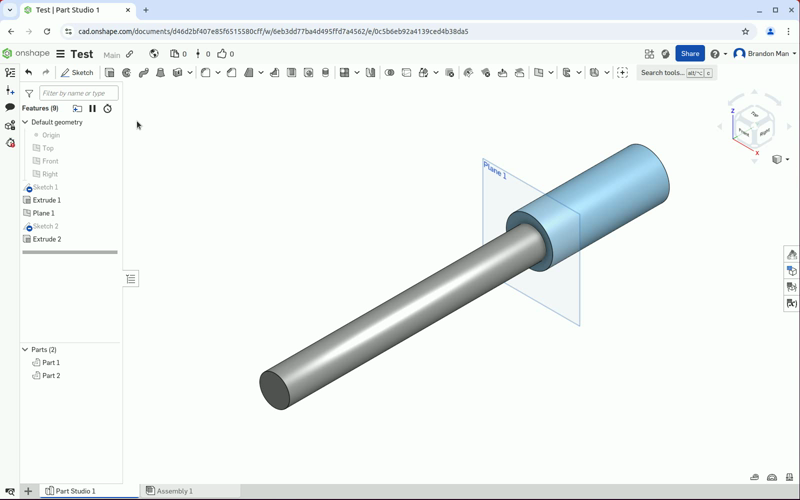
mouse_move(73, 189)
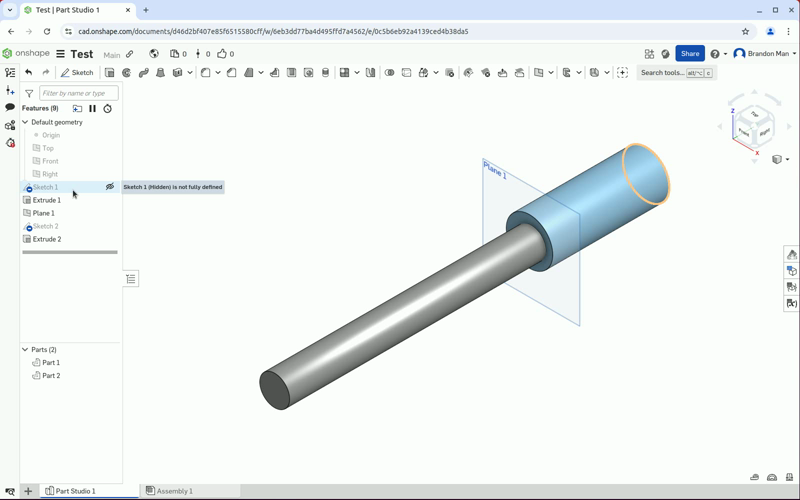
click(73, 189)